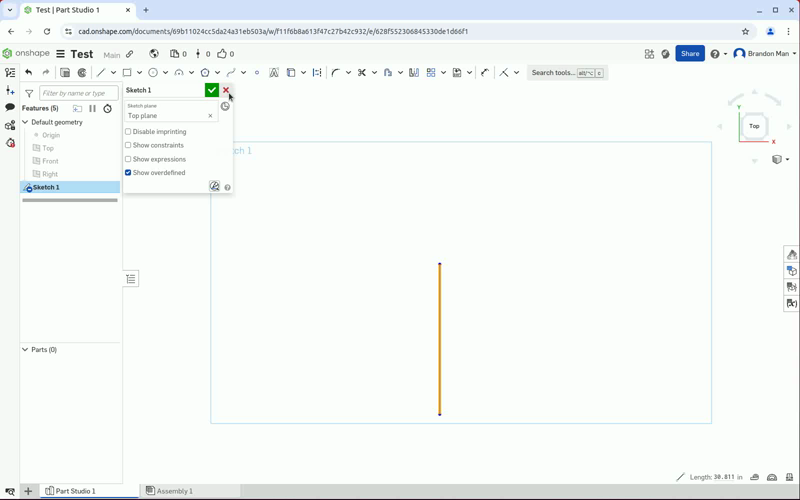
key(shift+h)
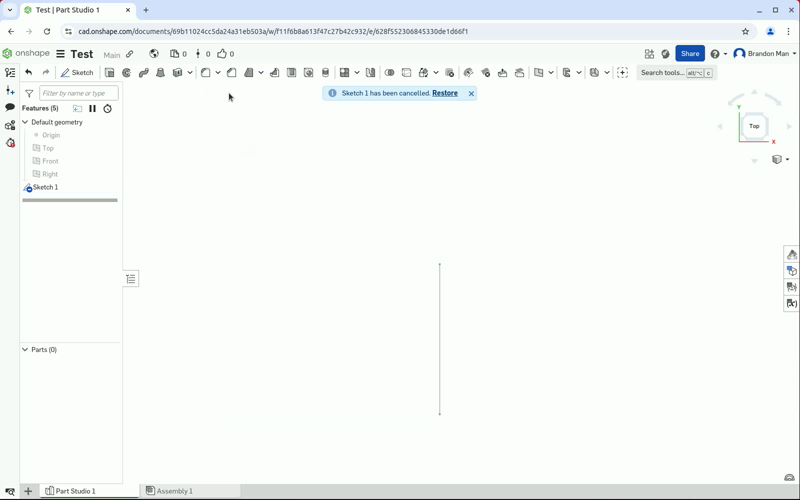
key(shift+s)
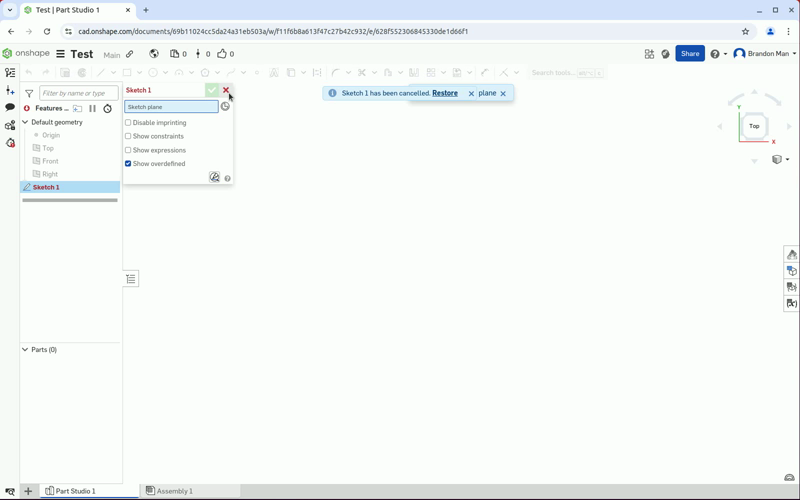
mouse_move(73, 150)
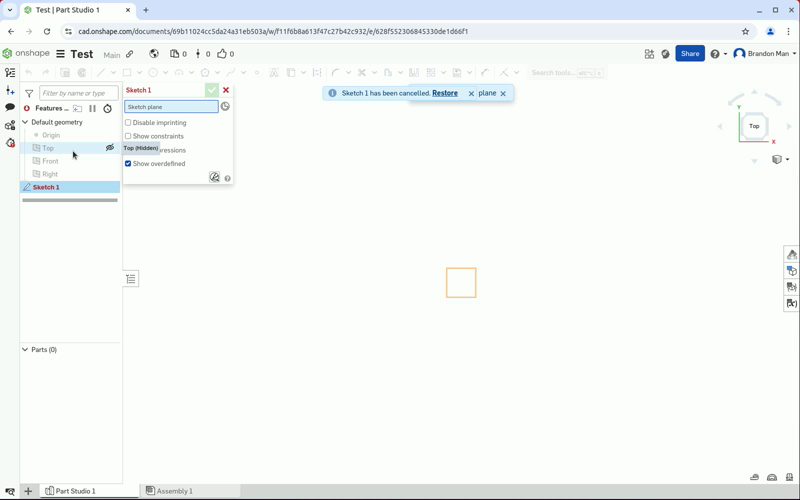
click(73, 150)
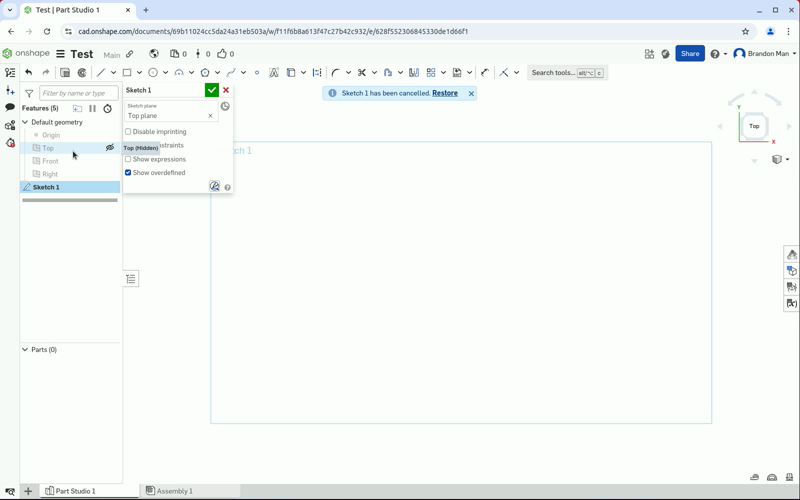
mouse_move(73, 352)
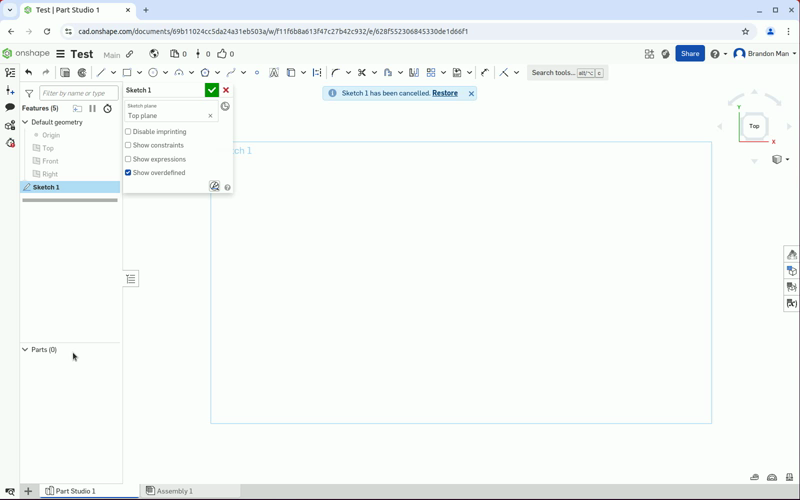
key(y)
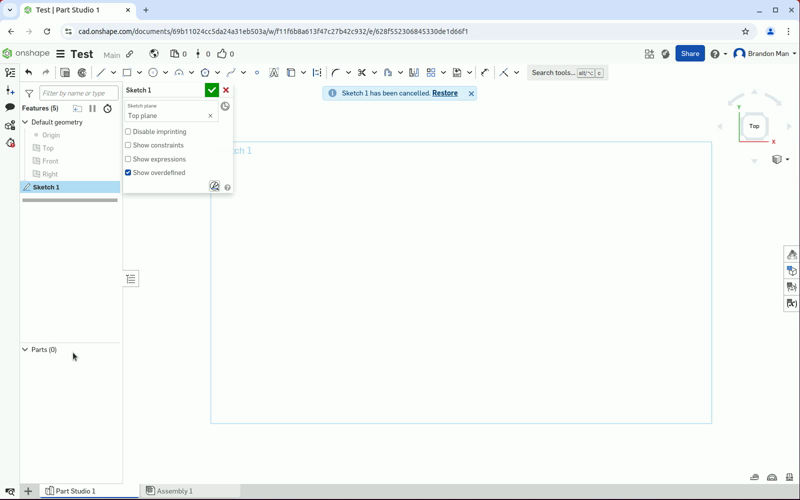
key(l)
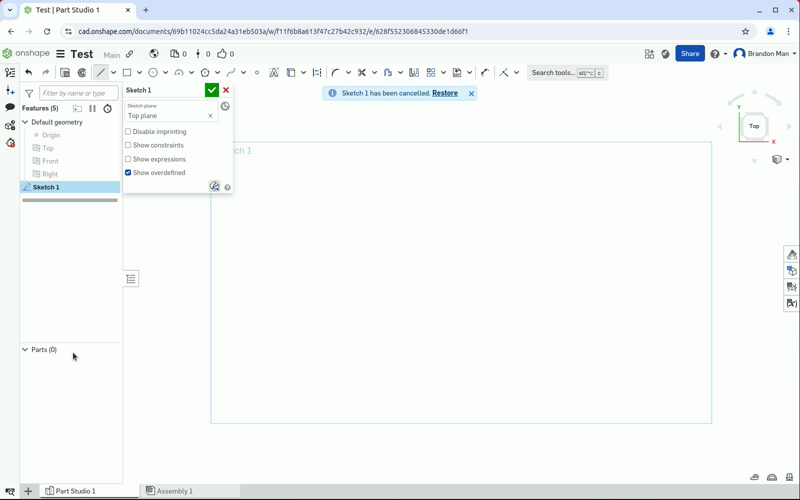
key_down(shift)
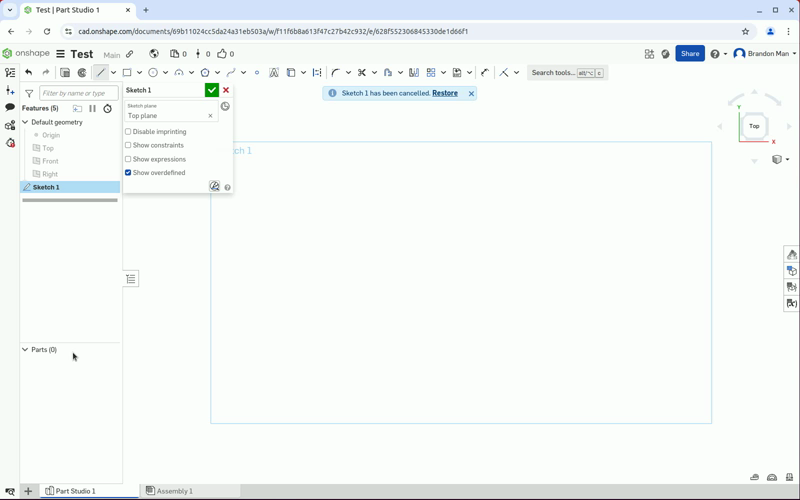
mouse_move(460, 304)
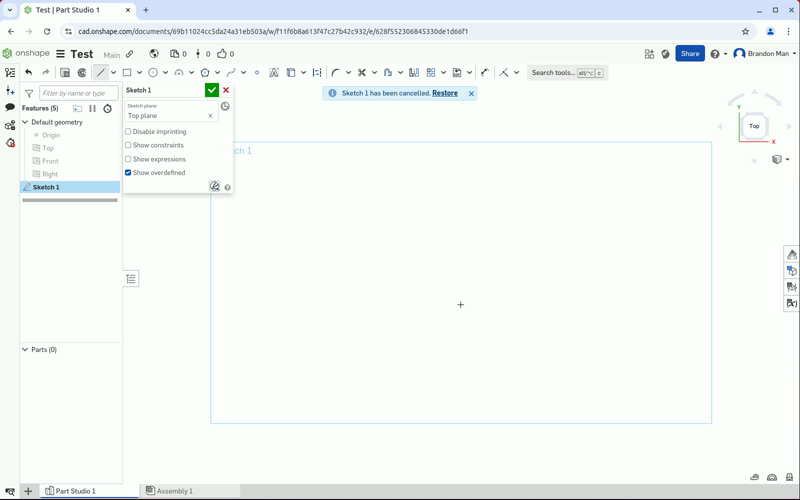
click(460, 304)
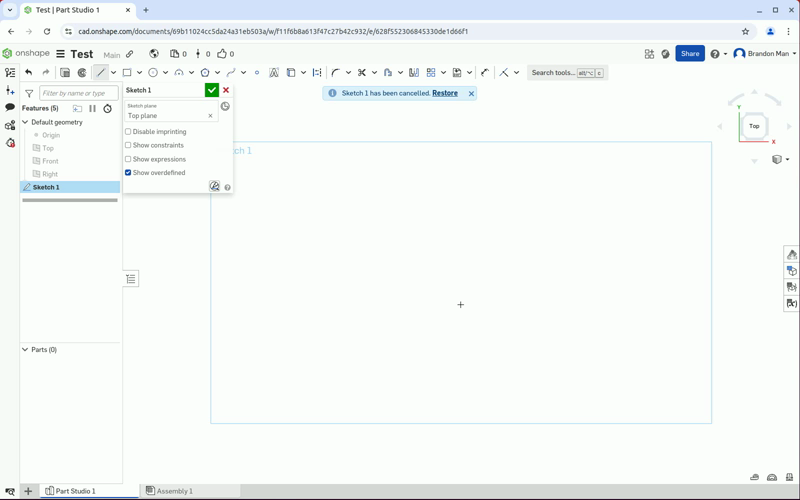
key_up(shift)
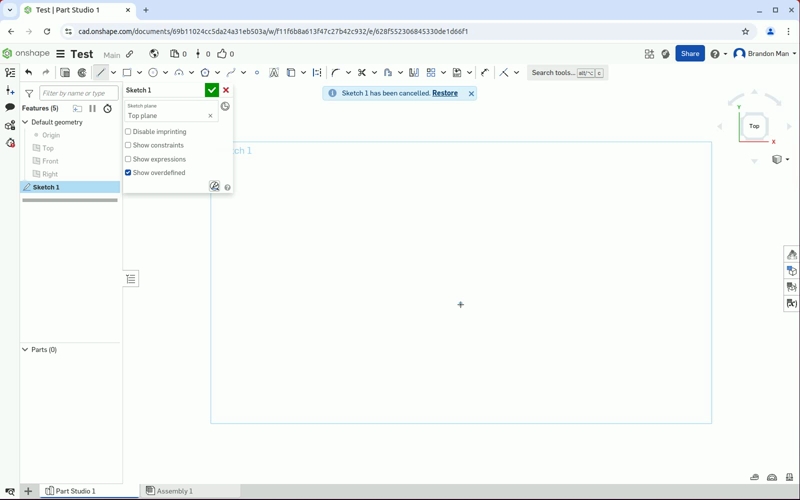
key_down(shift)
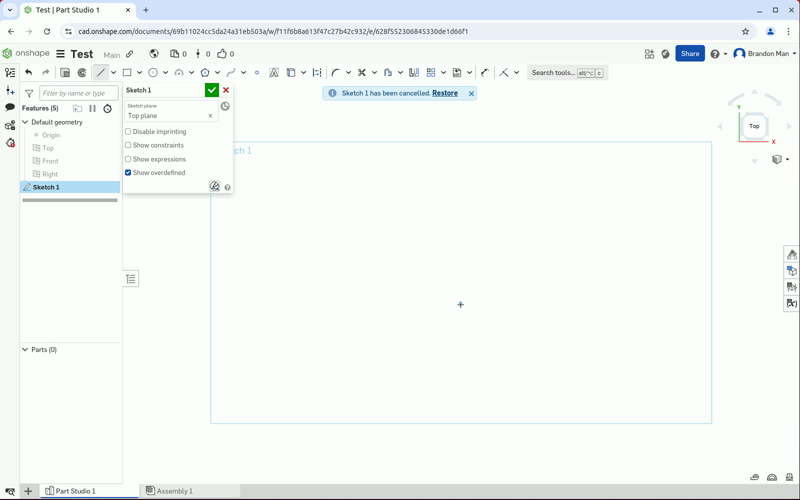
mouse_move(573, 304)
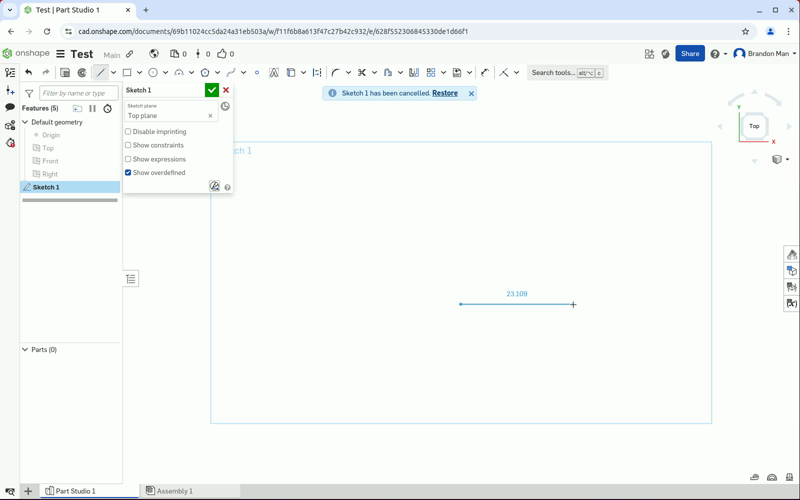
click(573, 304)
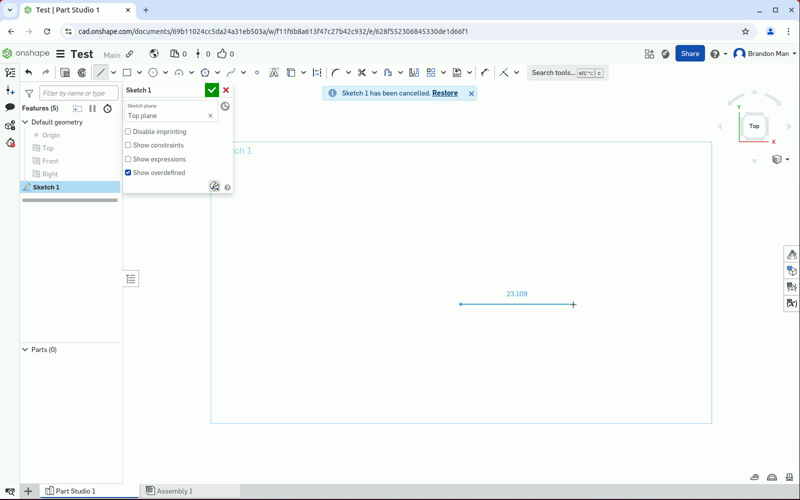
key_up(shift)
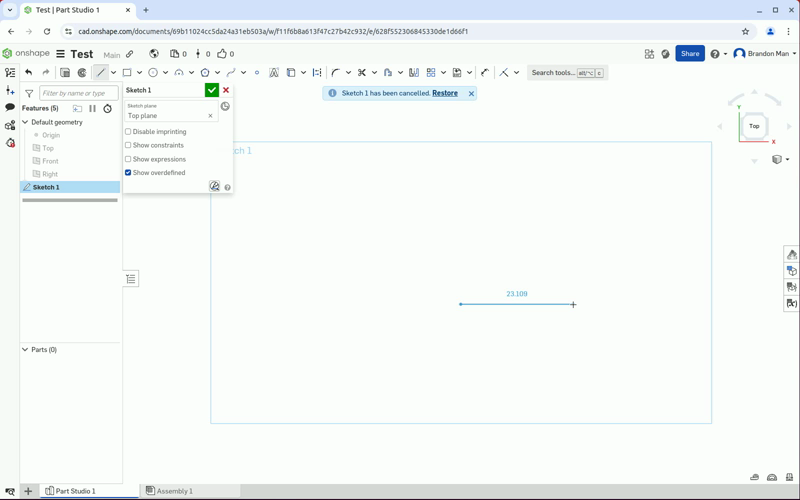
key_down(shift)
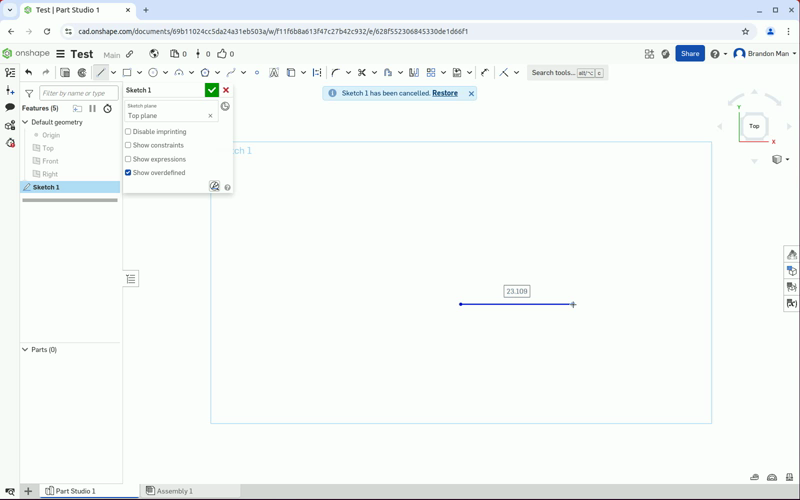
mouse_move(589, 304)
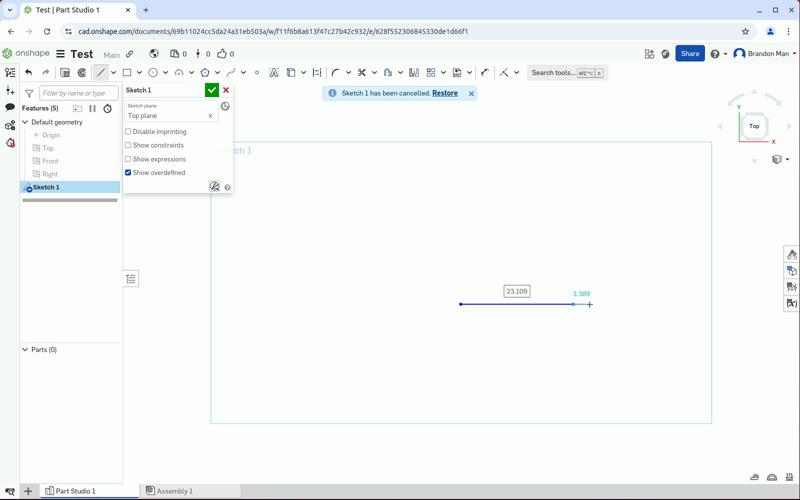
mouse_move(573, 292)
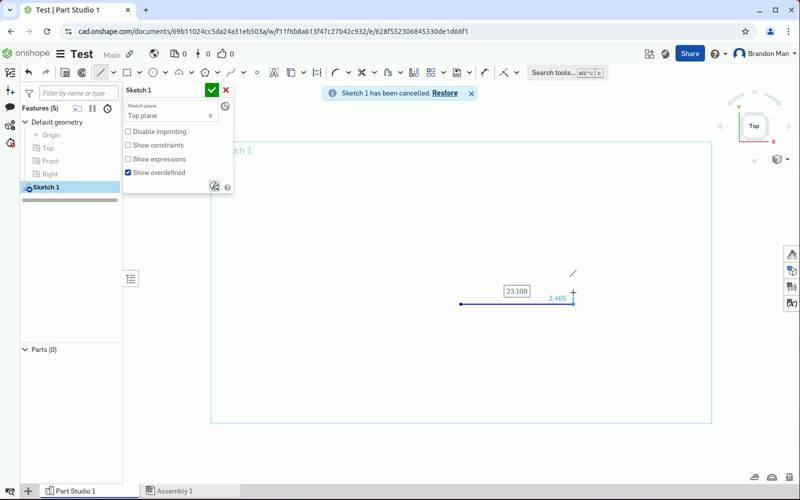
click(573, 292)
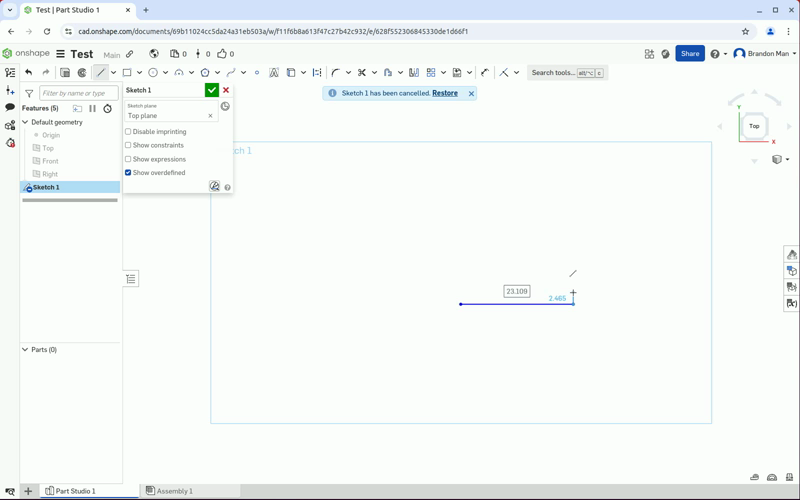
key_up(shift)
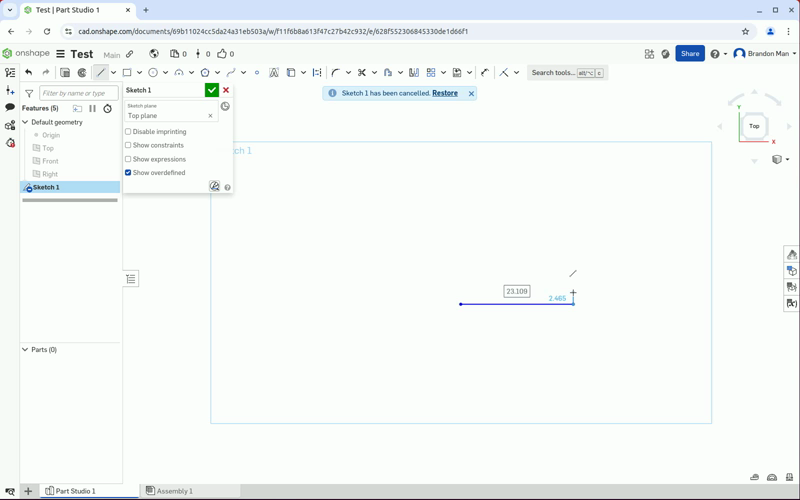
key_down(shift)
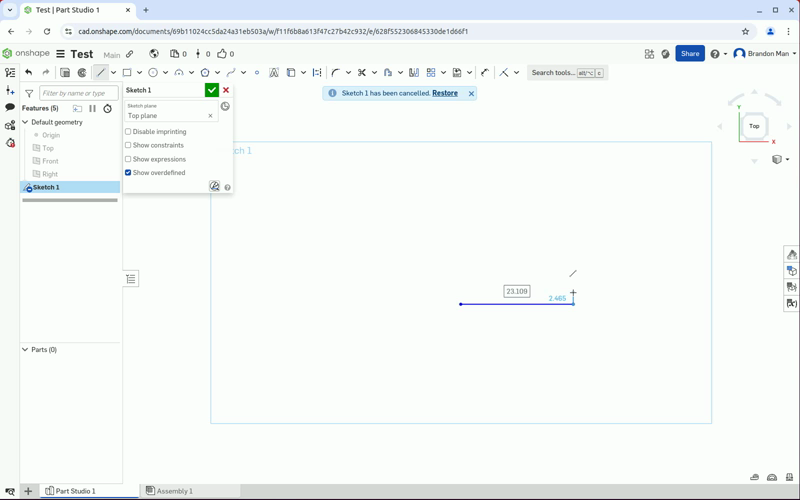
mouse_move(589, 292)
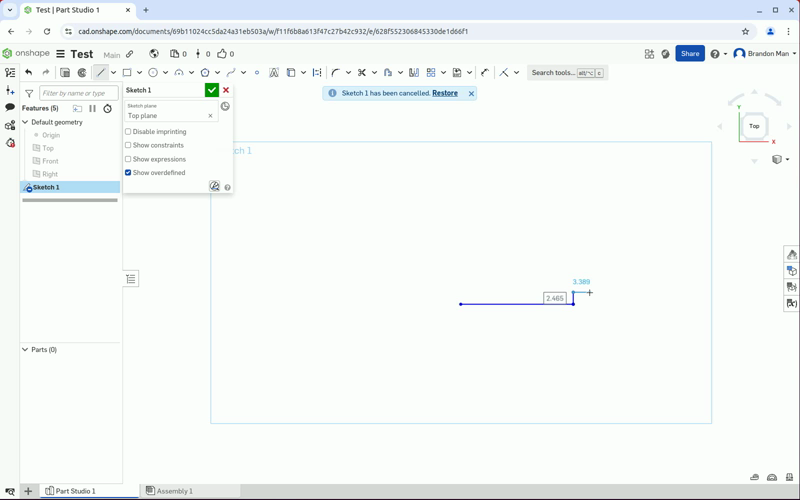
mouse_move(558, 292)
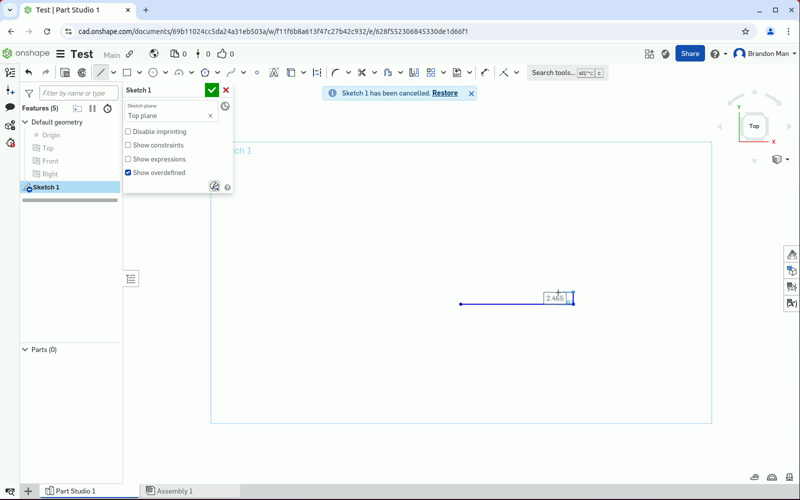
click(558, 292)
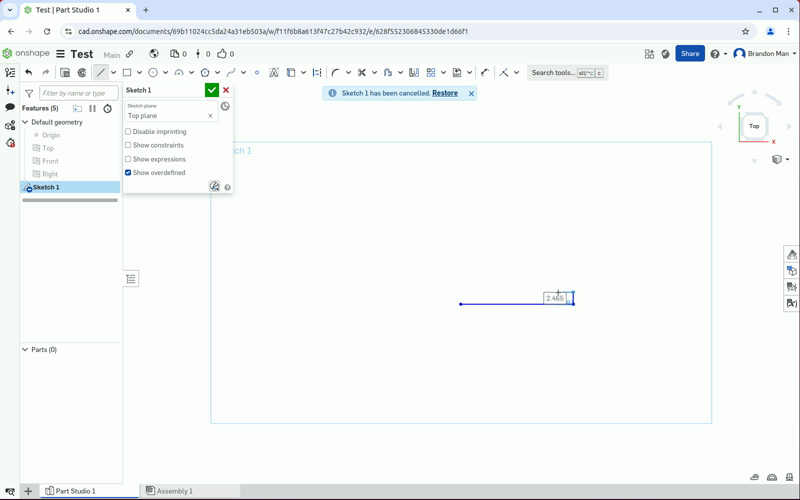
key_up(shift)
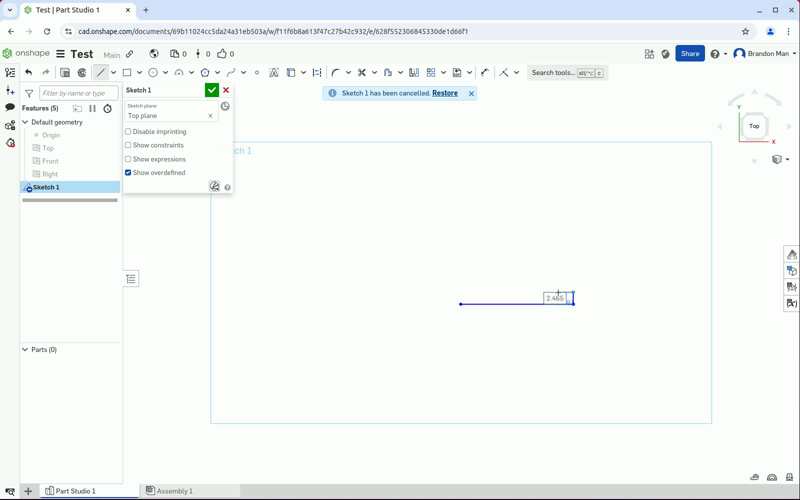
key(esc)
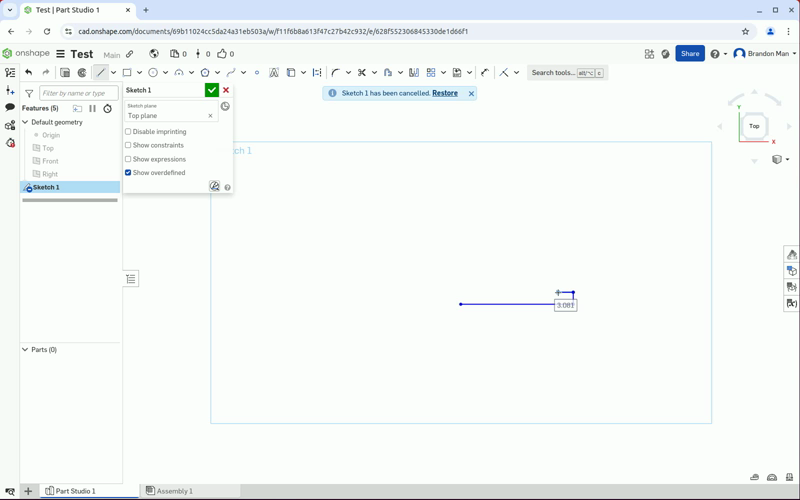
key(a)
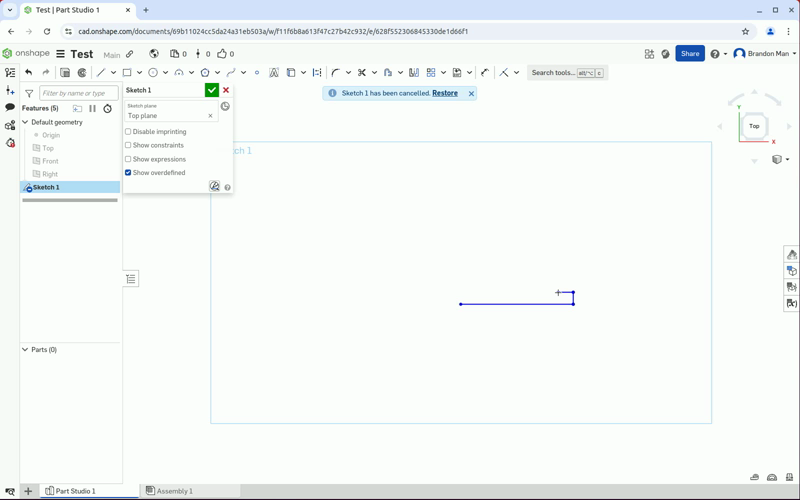
mouse_move(558, 292)
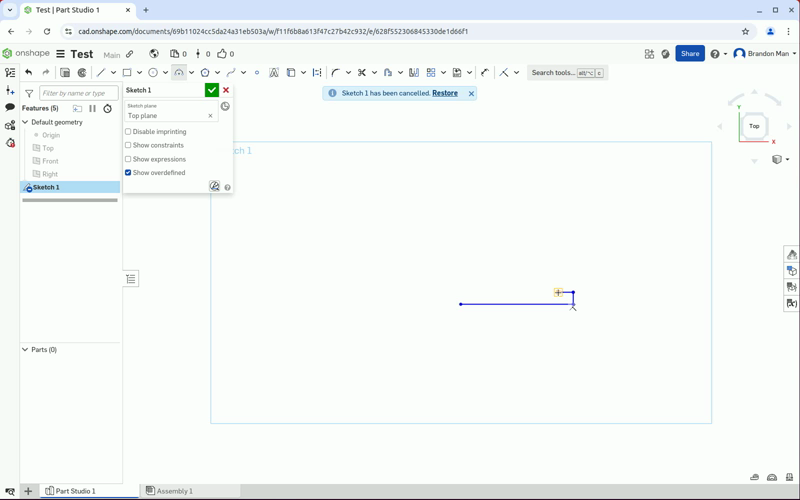
click(558, 292)
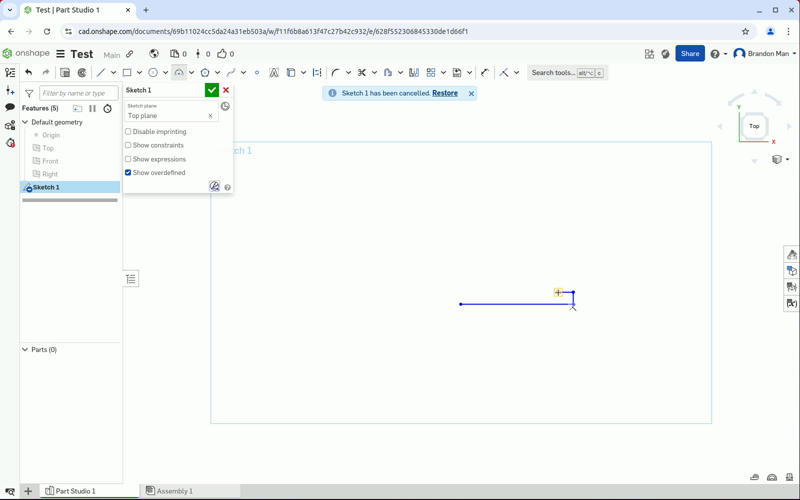
key_down(shift)
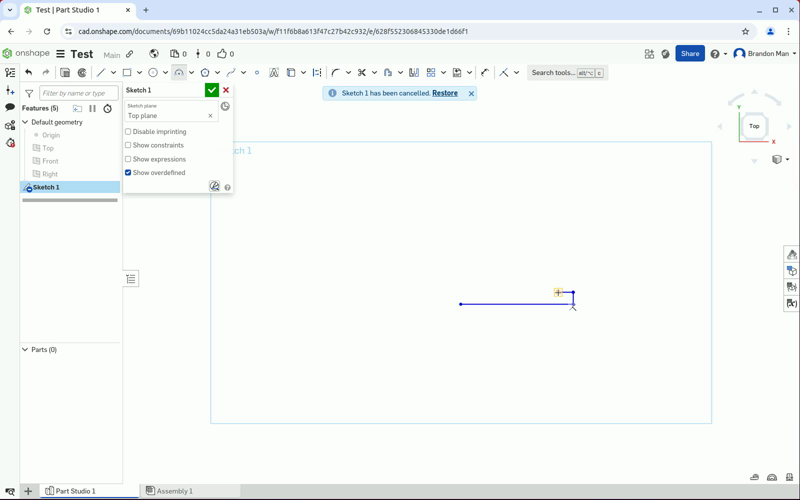
mouse_move(558, 274)
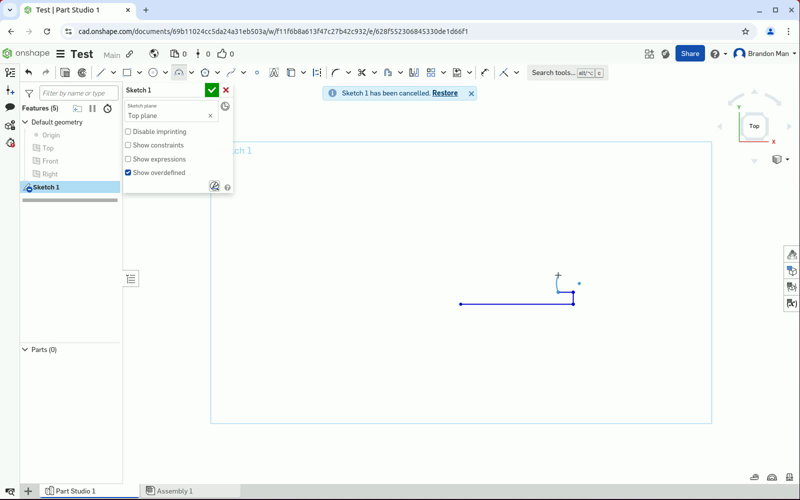
click(558, 274)
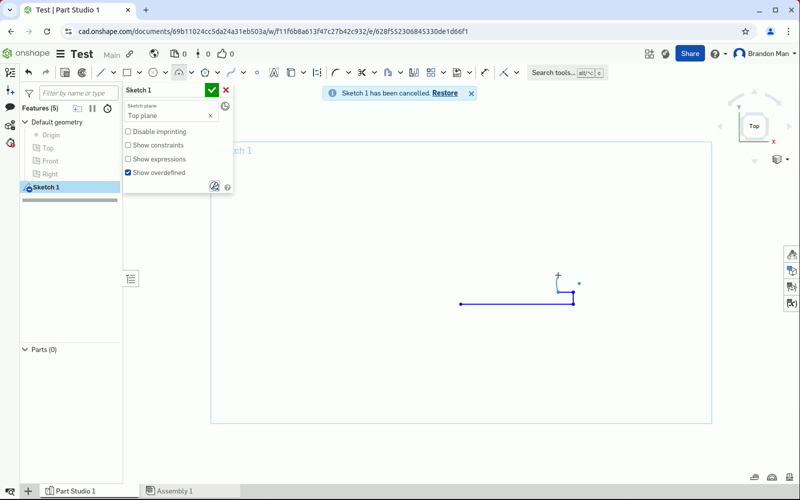
mouse_move(541, 283)
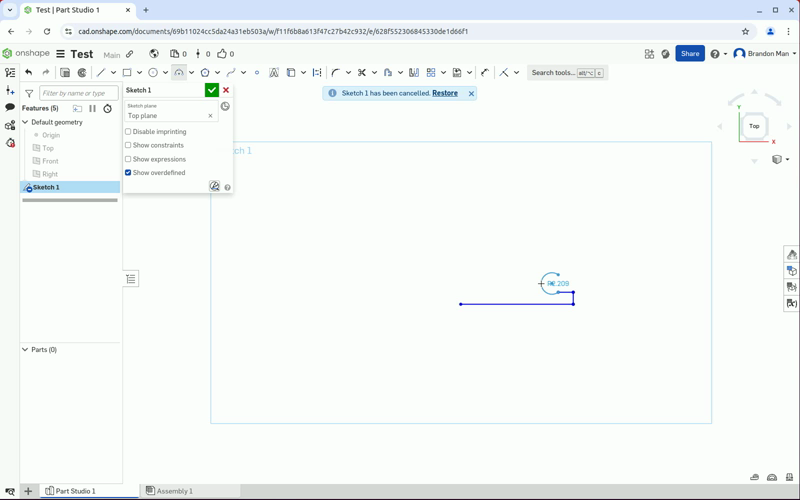
click(541, 283)
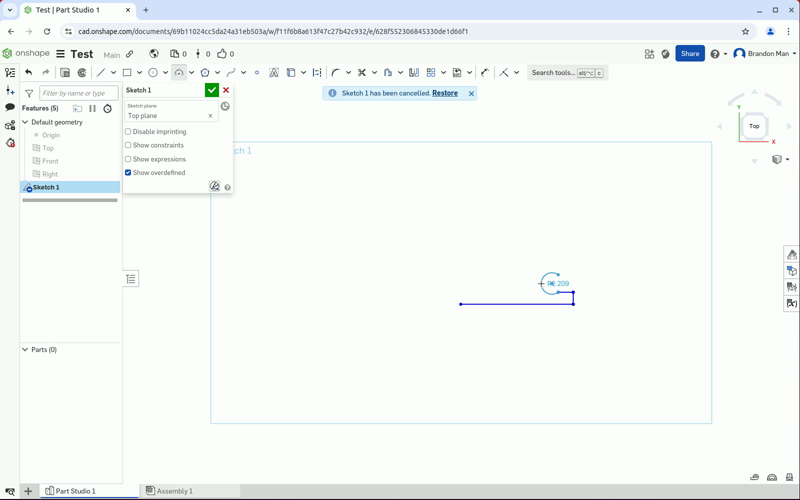
key_up(shift)
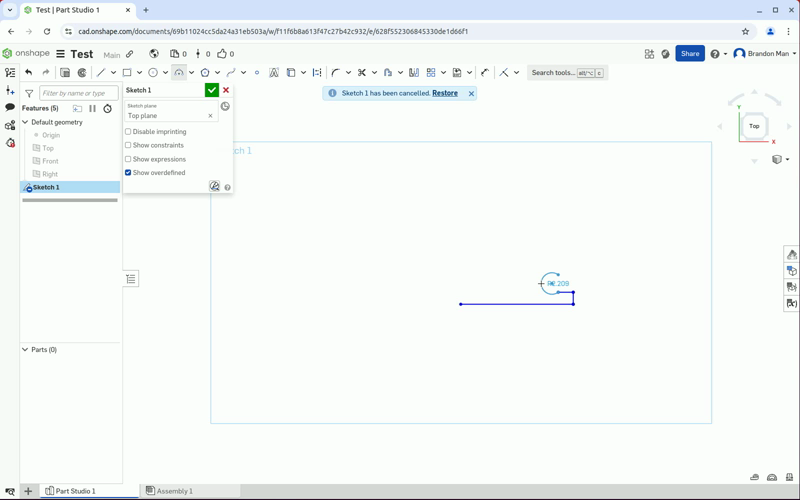
key(esc)
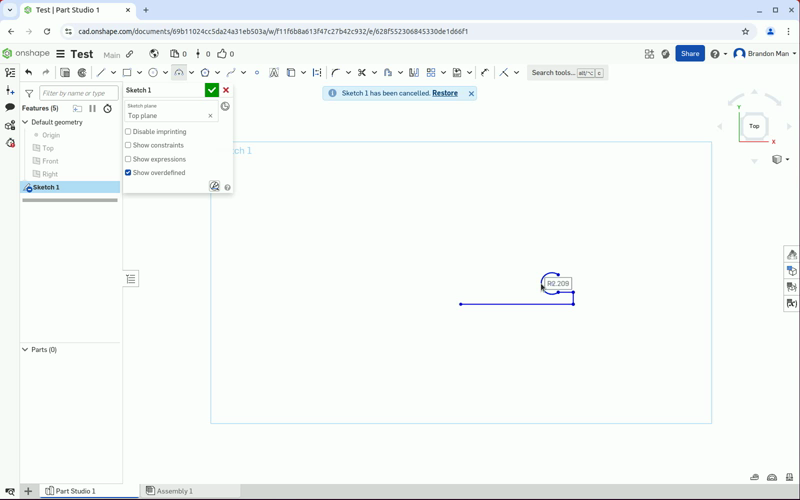
key(l)
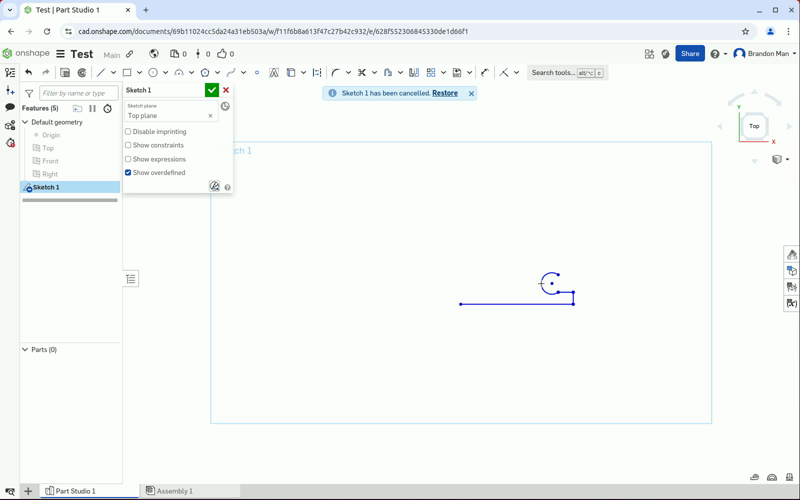
mouse_move(558, 274)
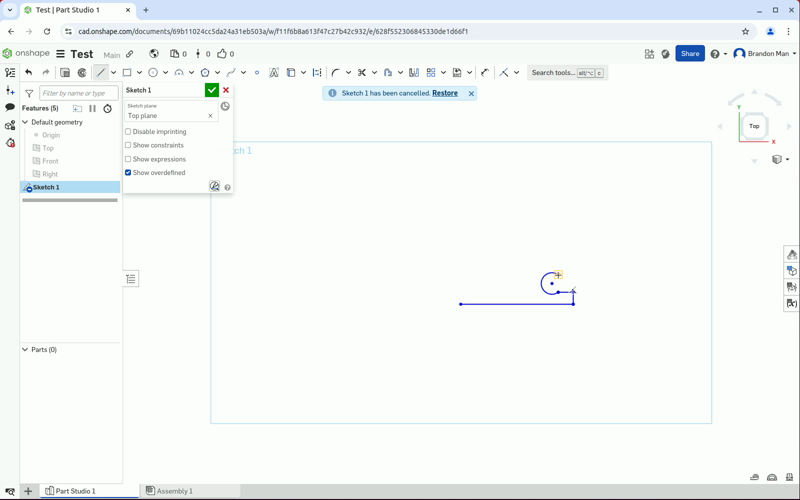
click(558, 274)
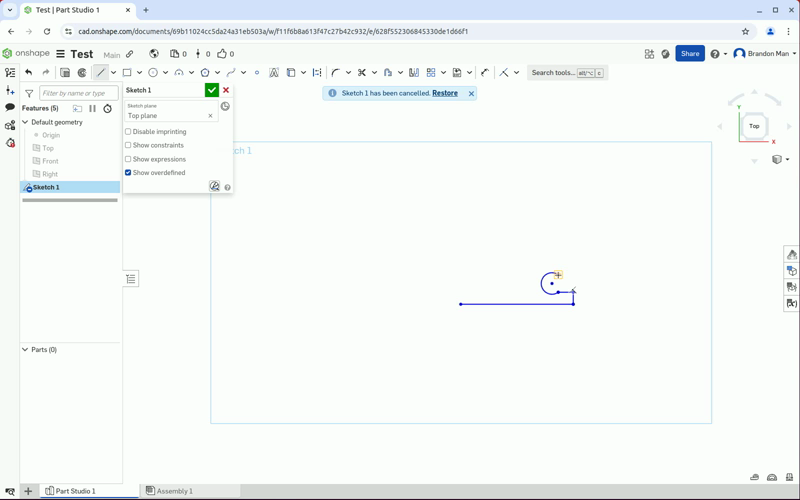
key_down(shift)
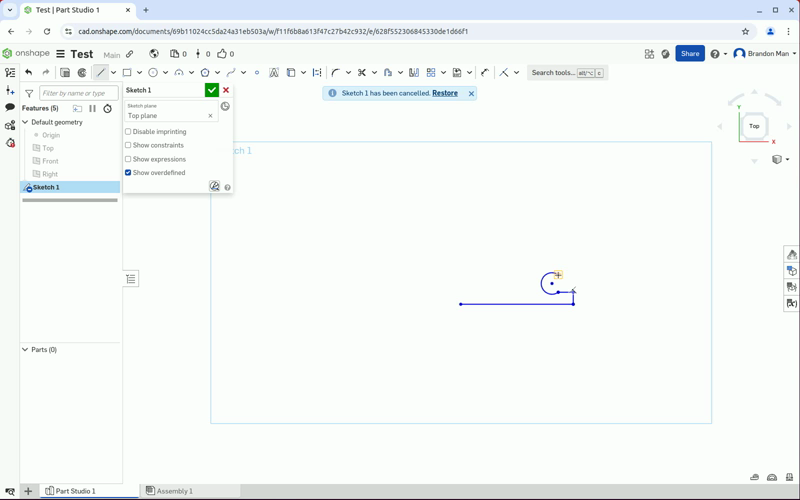
mouse_move(588, 274)
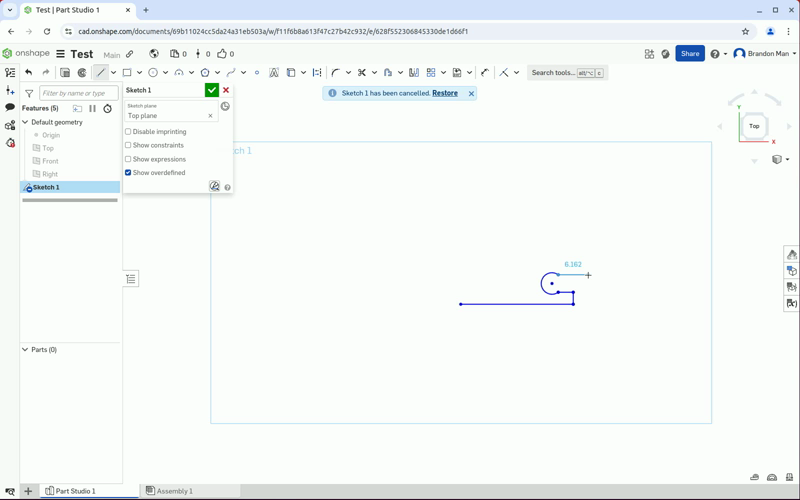
mouse_move(573, 274)
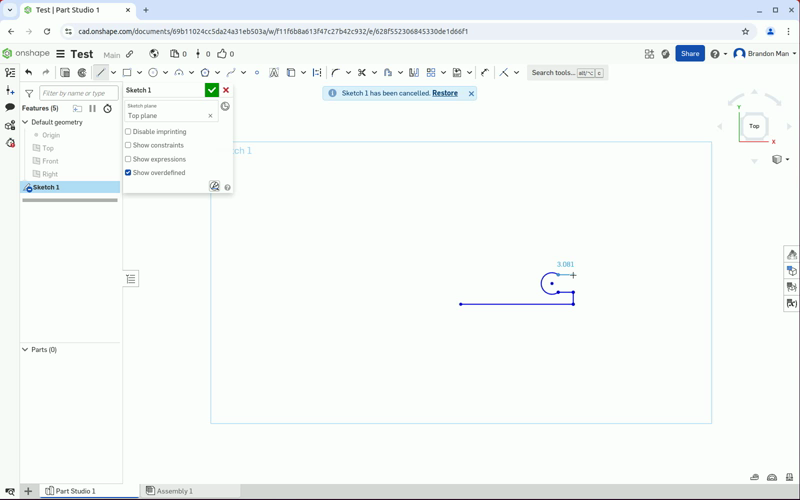
click(573, 274)
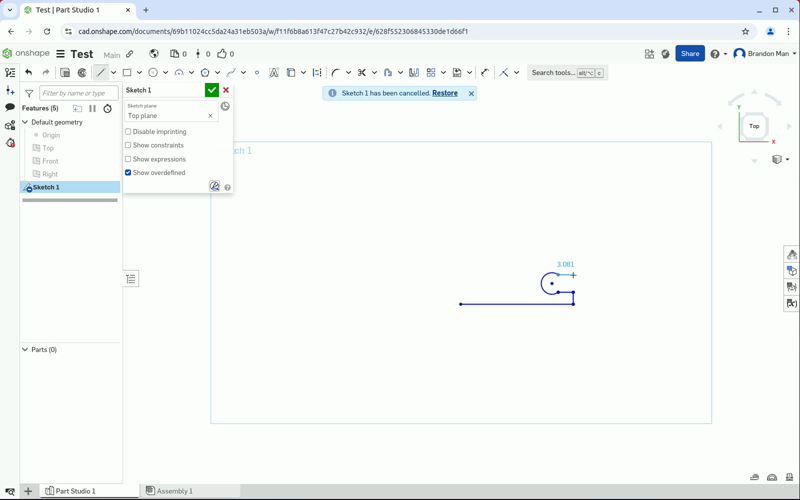
key_up(shift)
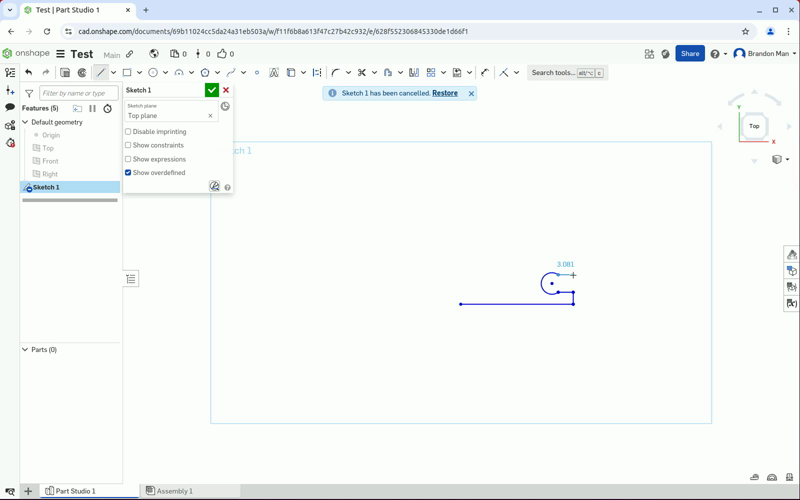
key_down(shift)
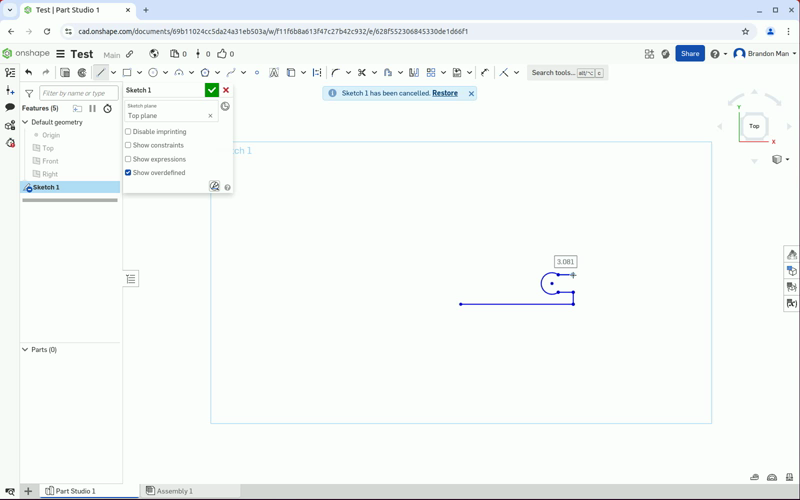
mouse_move(589, 274)
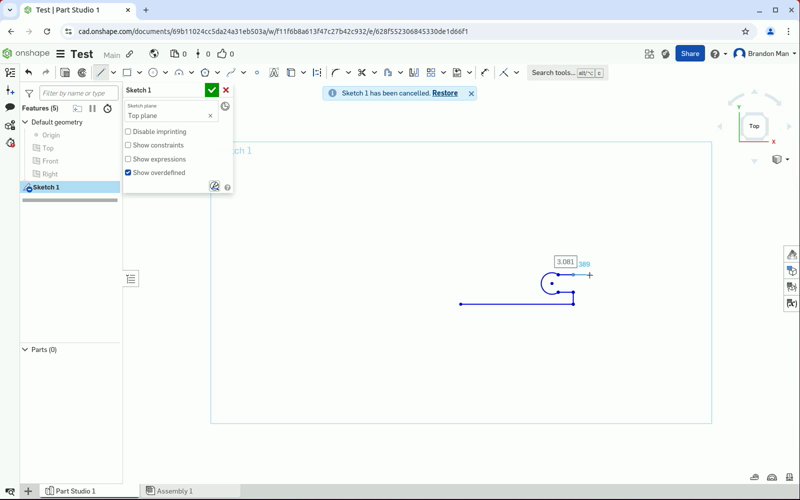
mouse_move(573, 262)
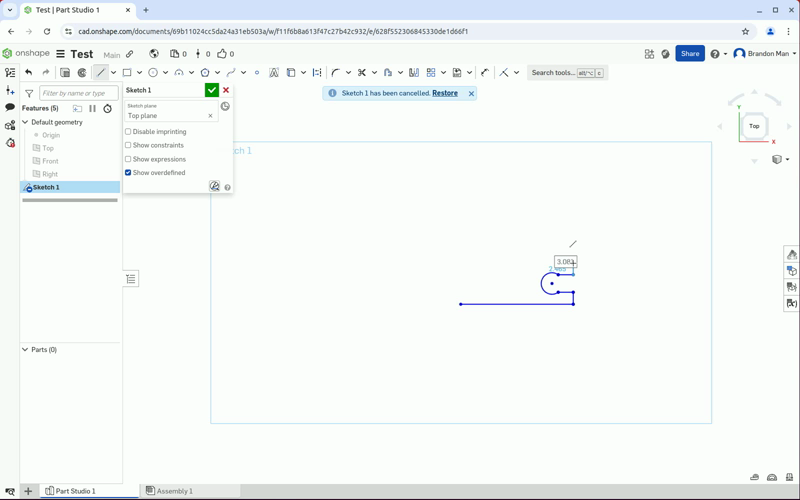
click(573, 262)
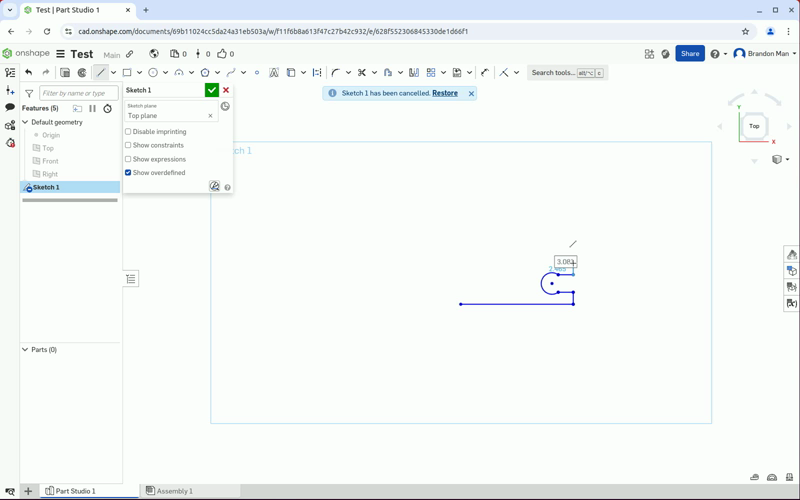
key_up(shift)
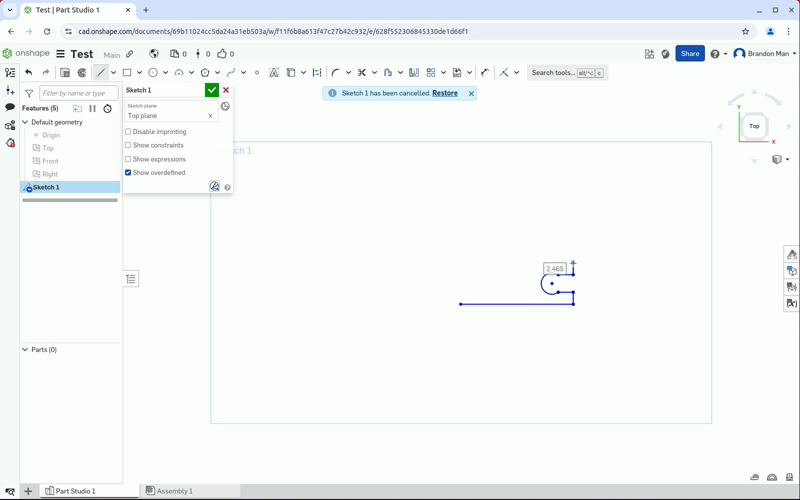
key_down(shift)
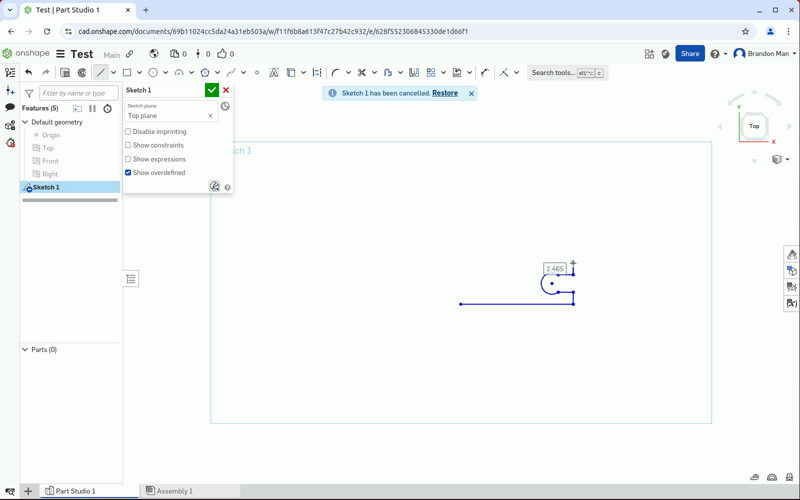
mouse_move(460, 262)
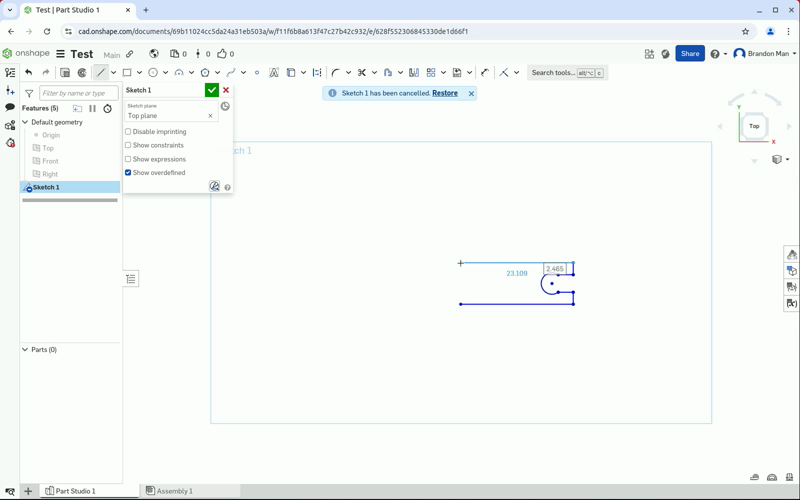
click(460, 262)
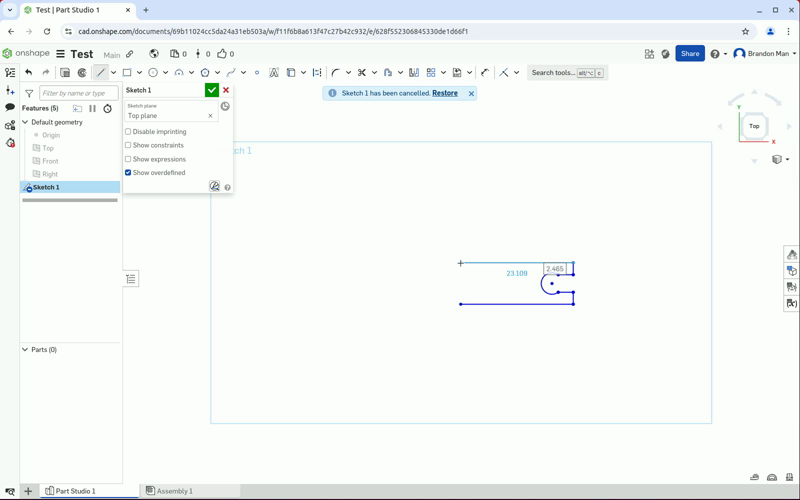
key_up(shift)
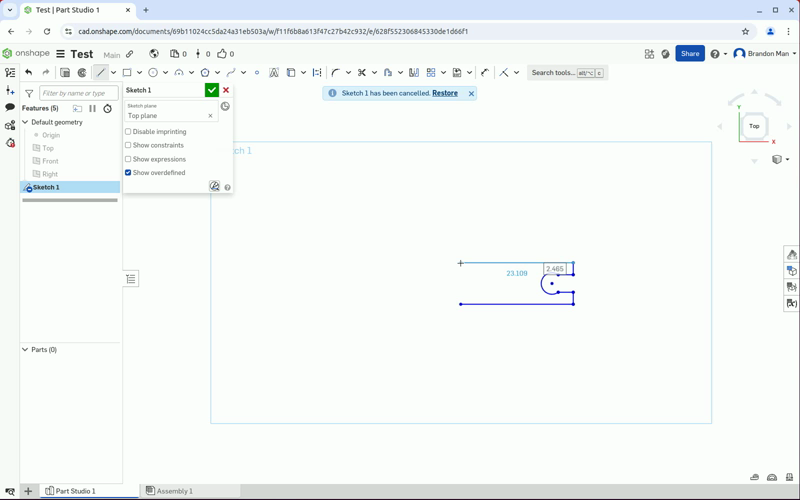
key_down(shift)
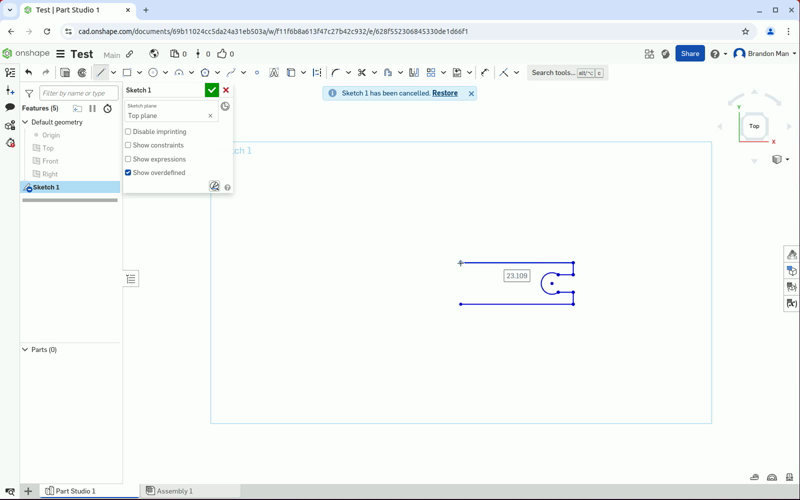
mouse_move(490, 262)
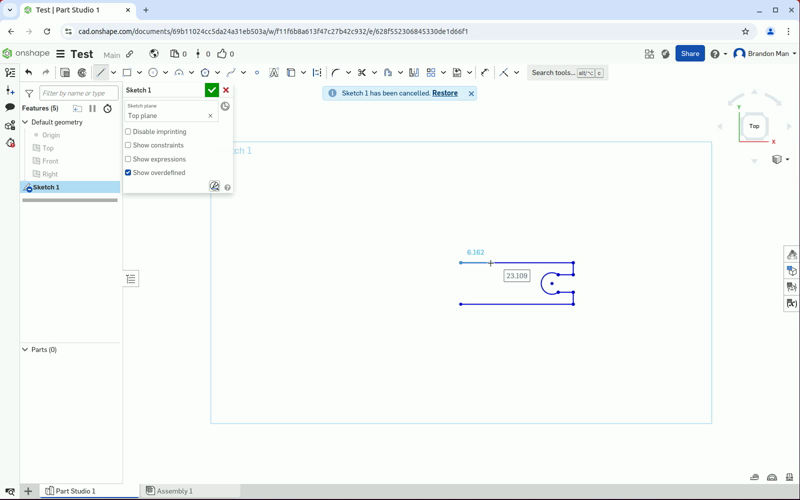
mouse_move(460, 283)
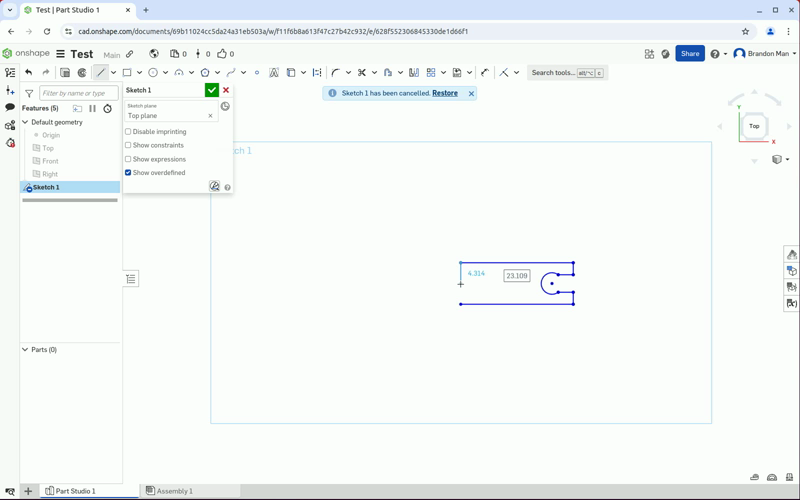
click(460, 283)
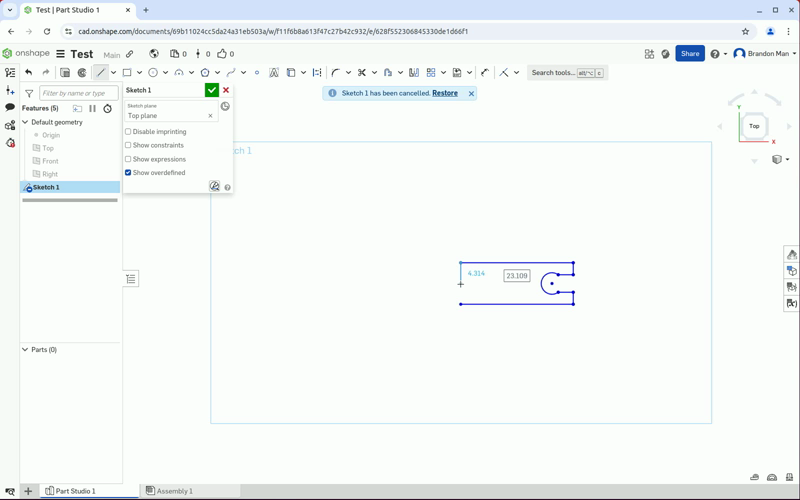
key_up(shift)
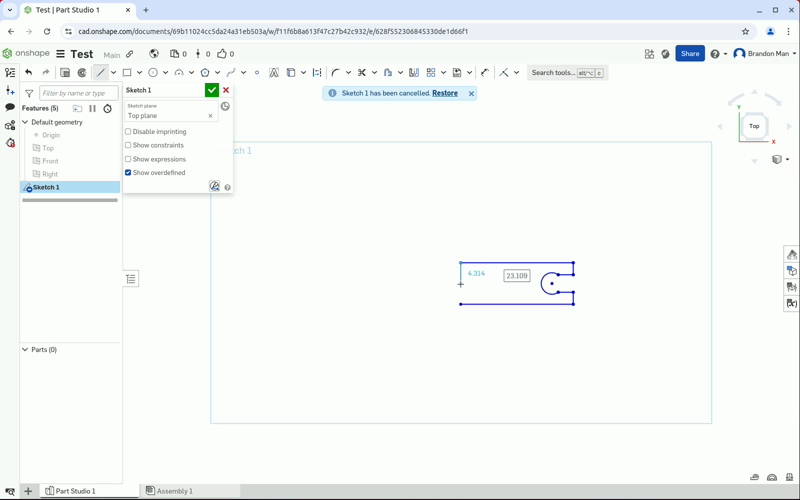
mouse_move(490, 283)
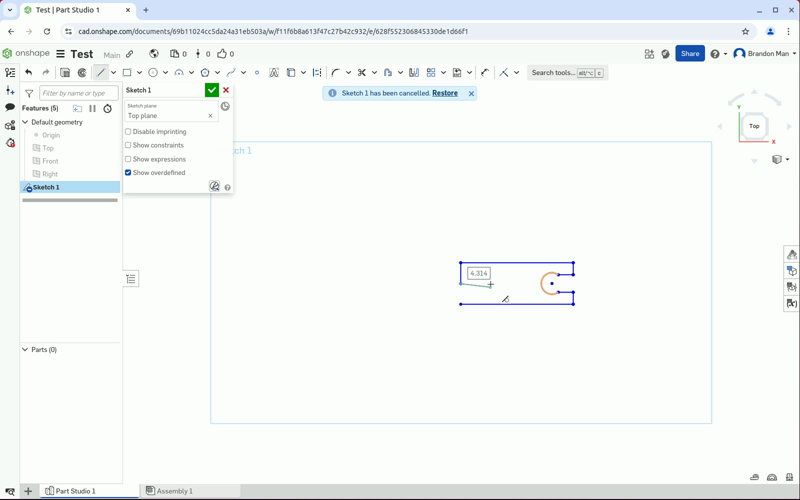
key_down(shift)
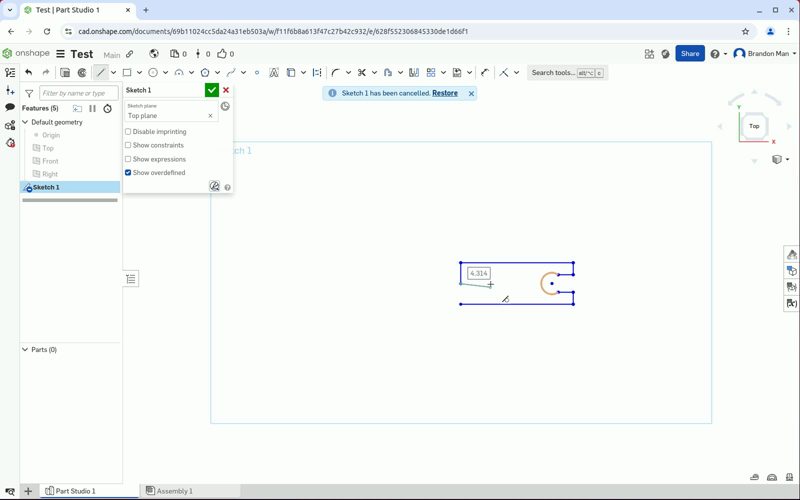
mouse_move(460, 304)
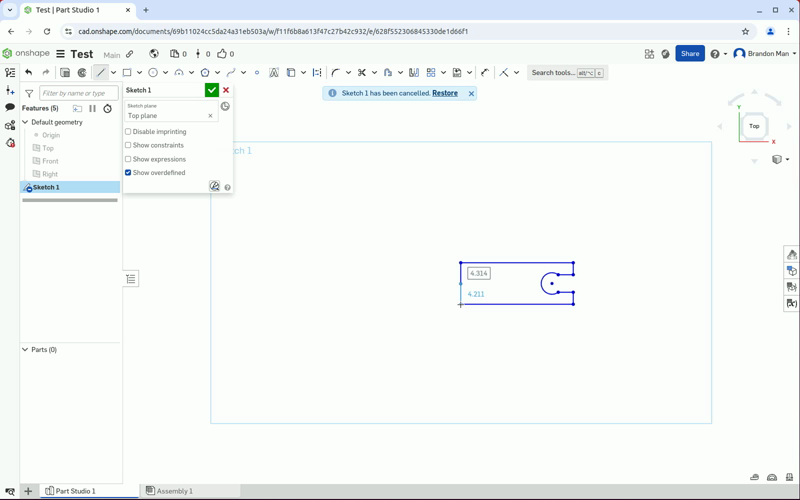
key_up(shift)
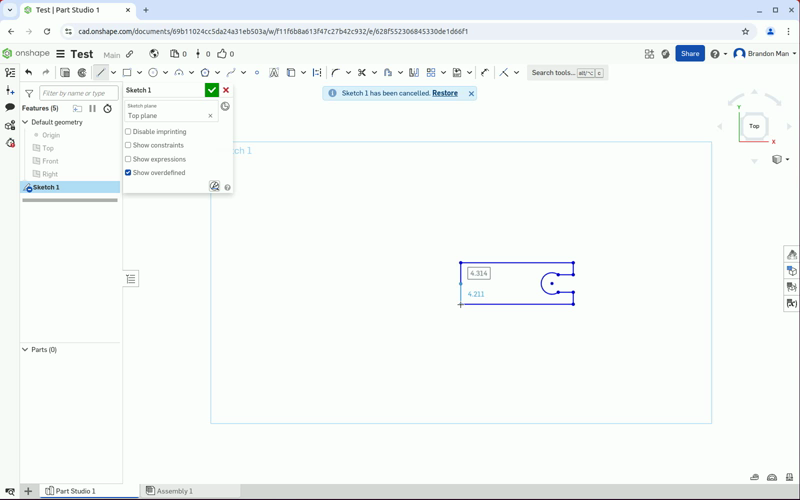
click(460, 304)
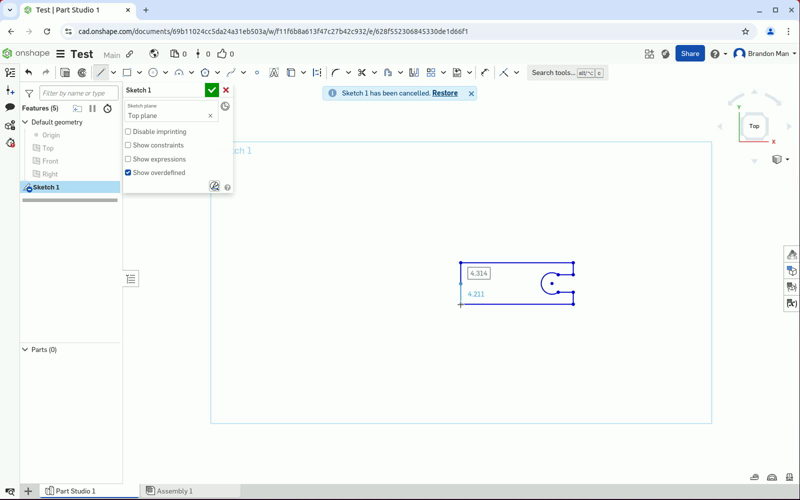
key(esc)
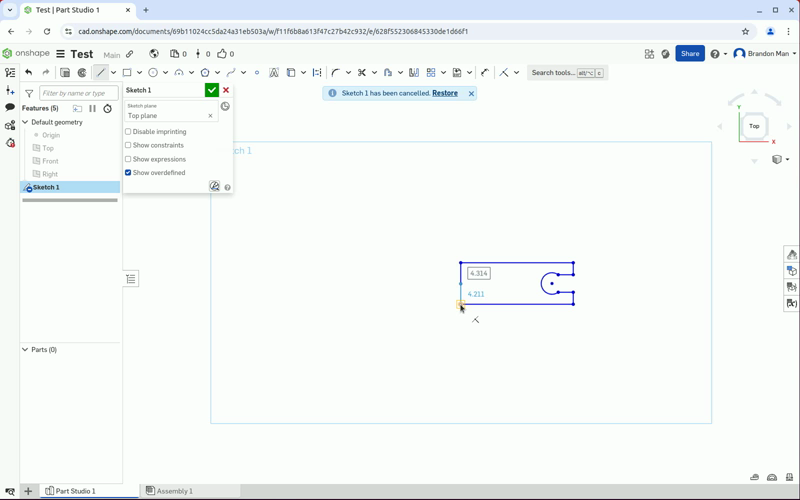
mouse_move(526, 274)
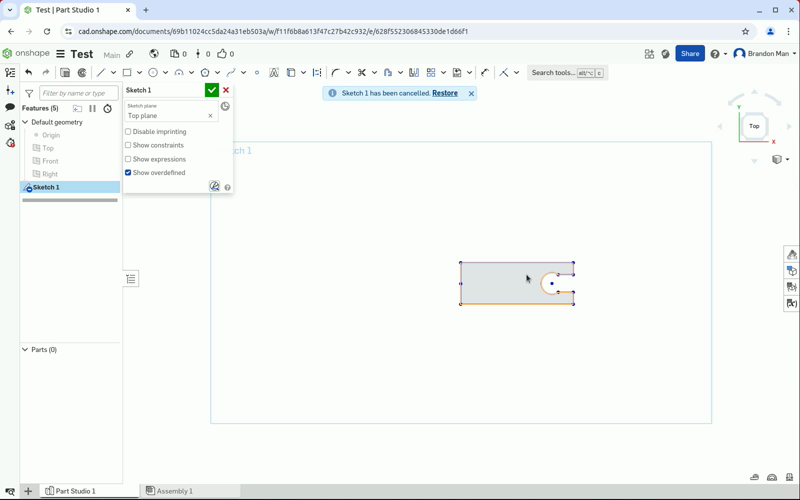
click(526, 274)
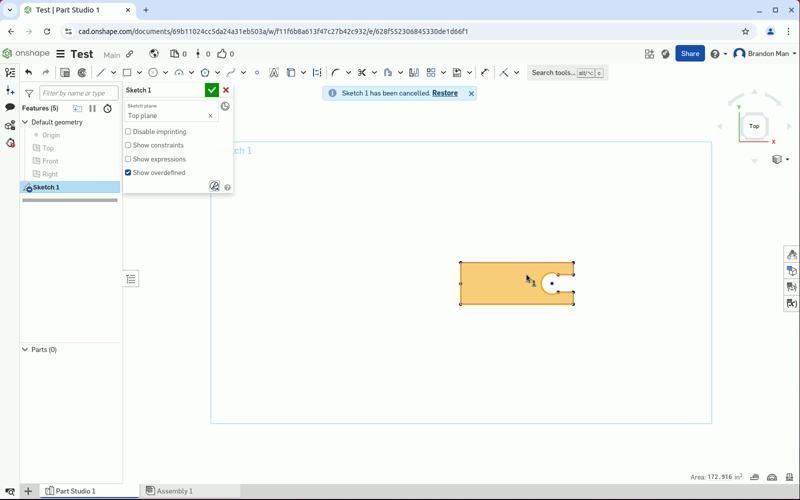
mouse_move(73, 352)
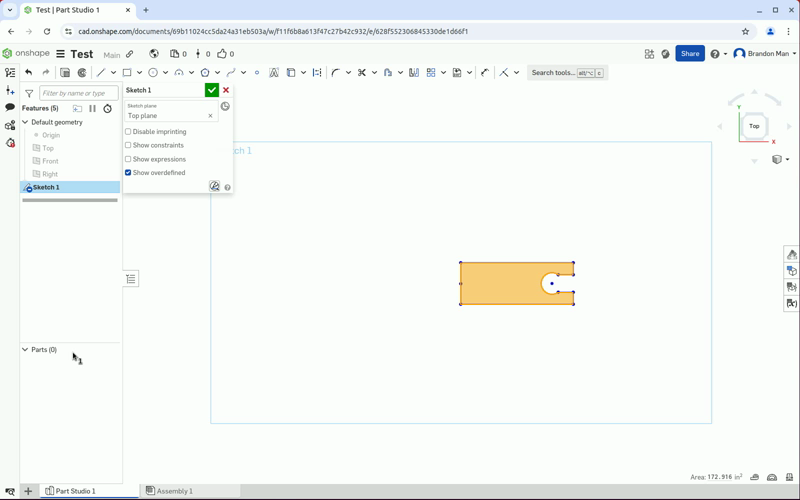
key(shift+y)
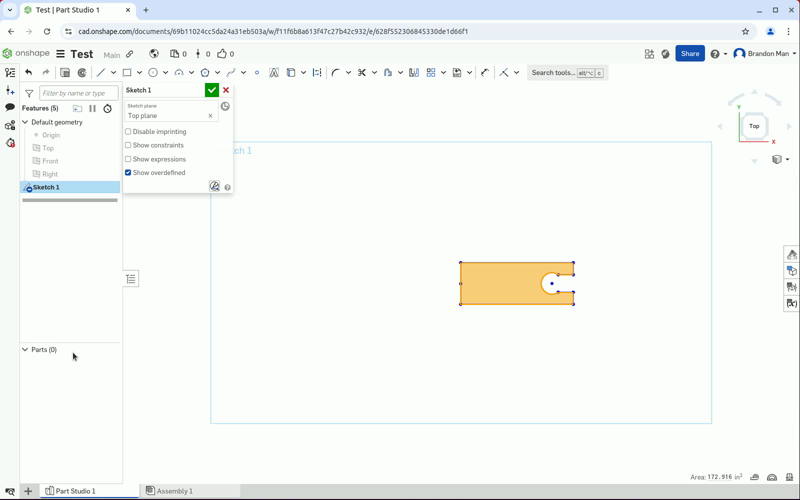
key(shift+e)
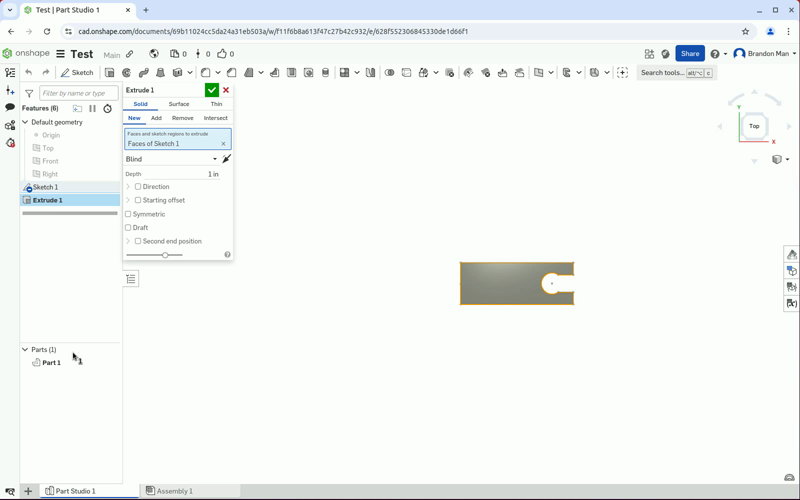
mouse_move(143, 106)
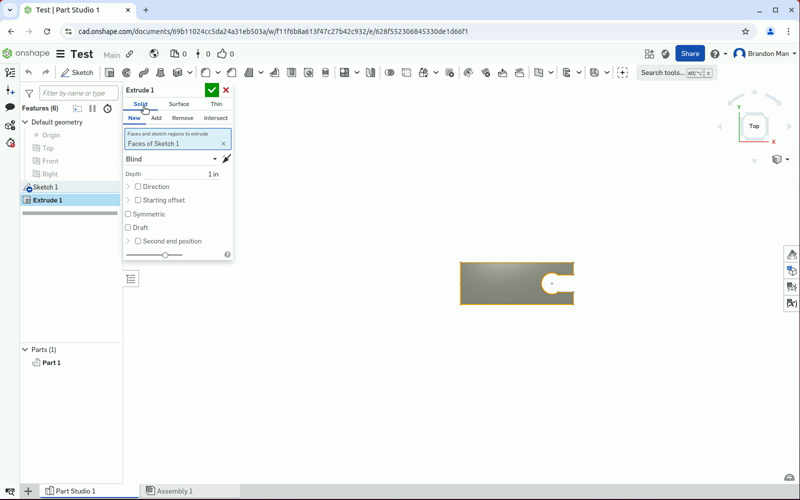
click(143, 106)
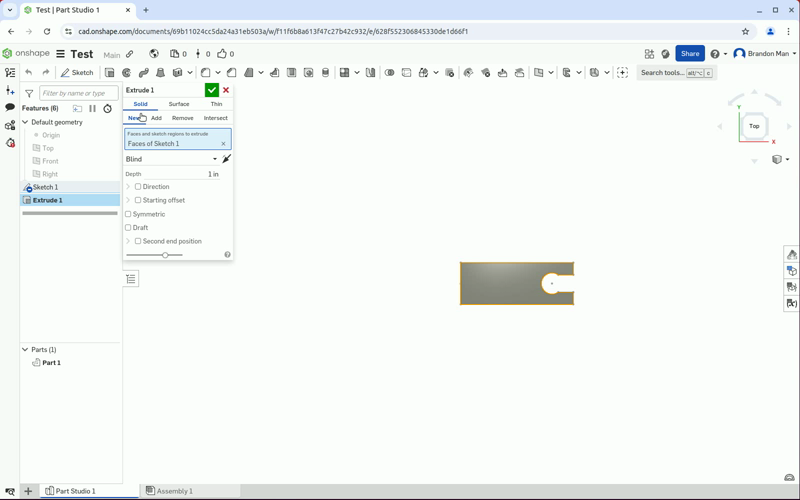
mouse_move(137, 120)
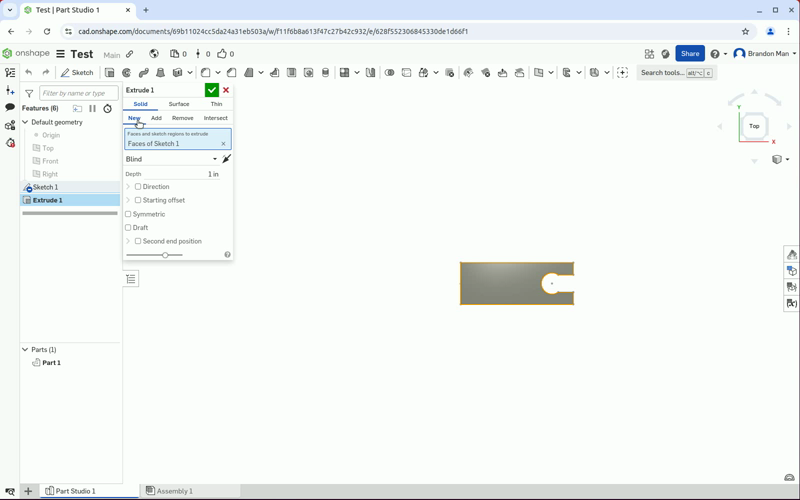
click(137, 120)
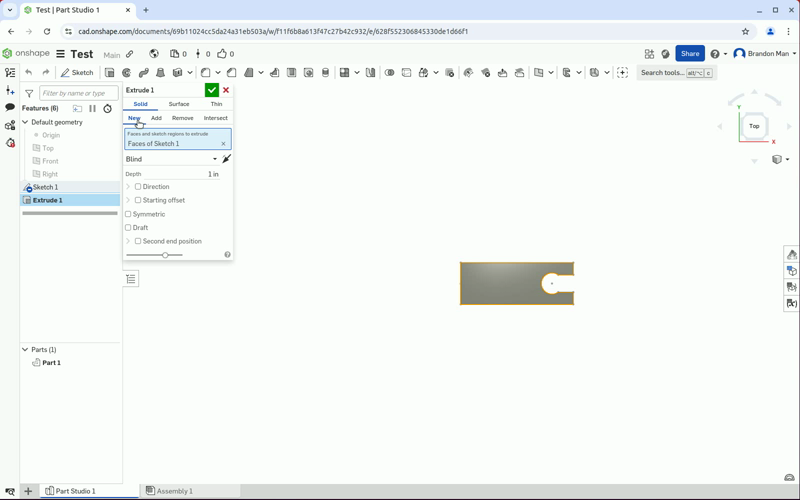
key(tab, 4)
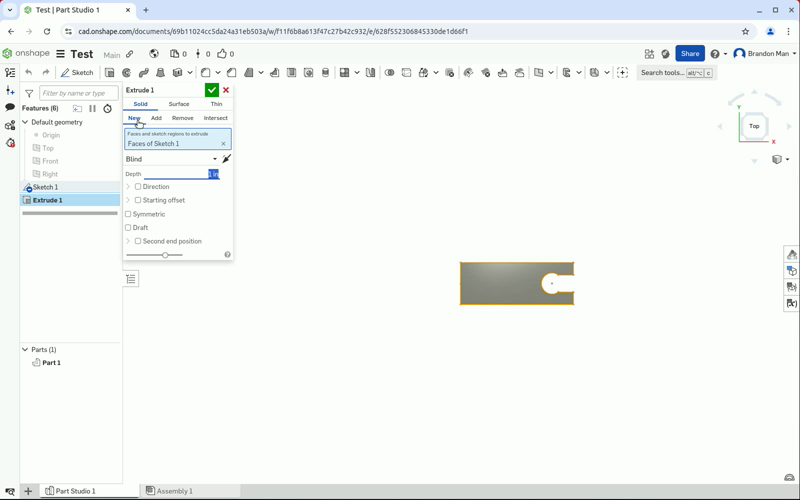
text(2.407)
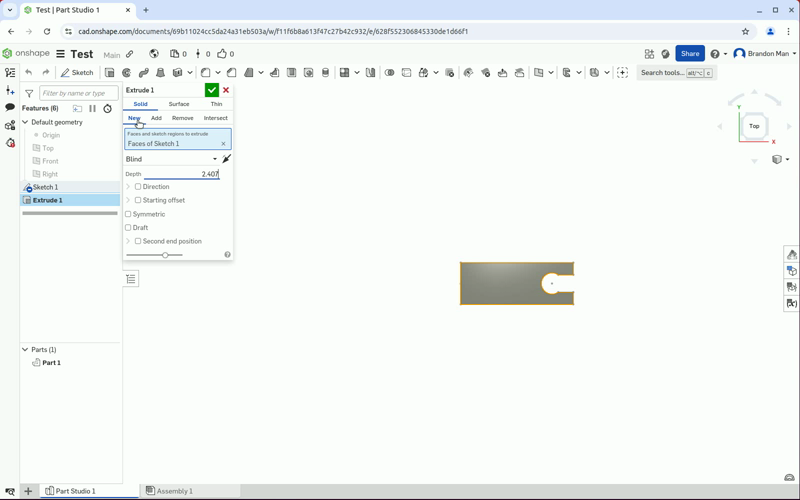
key(enter)
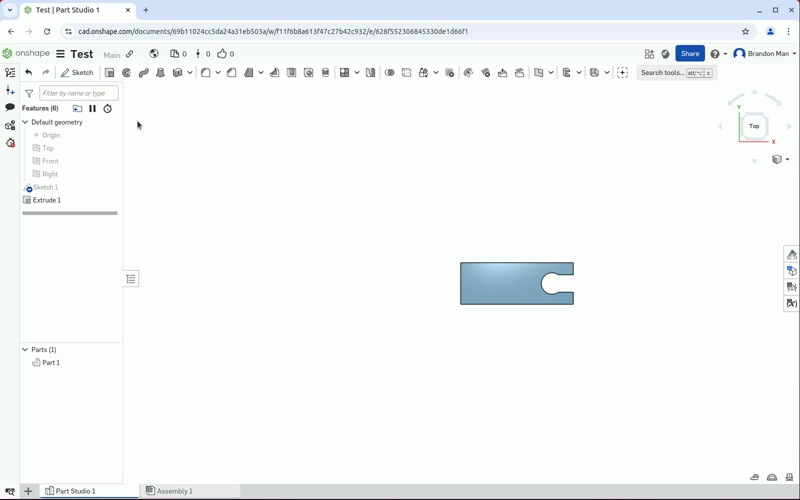
key(shift+h)
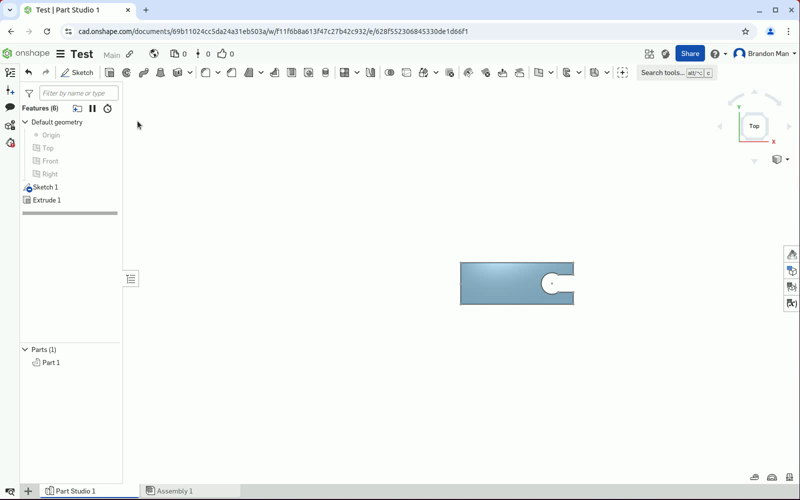
key(shift+h)
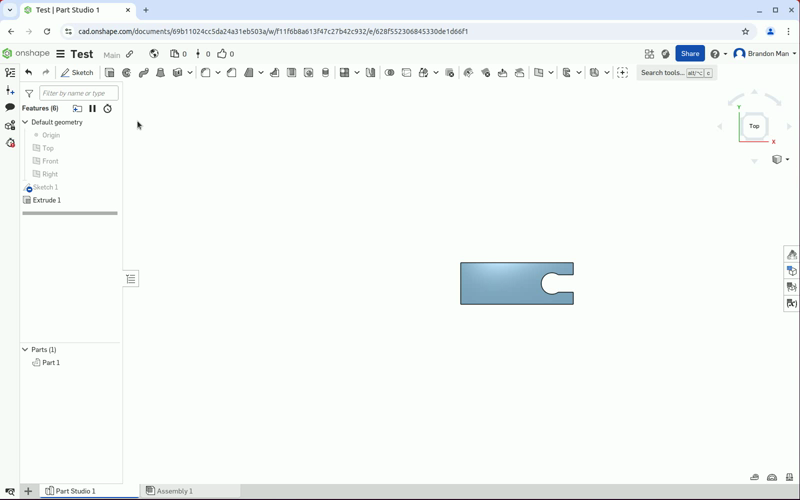
mouse_move(73, 189)
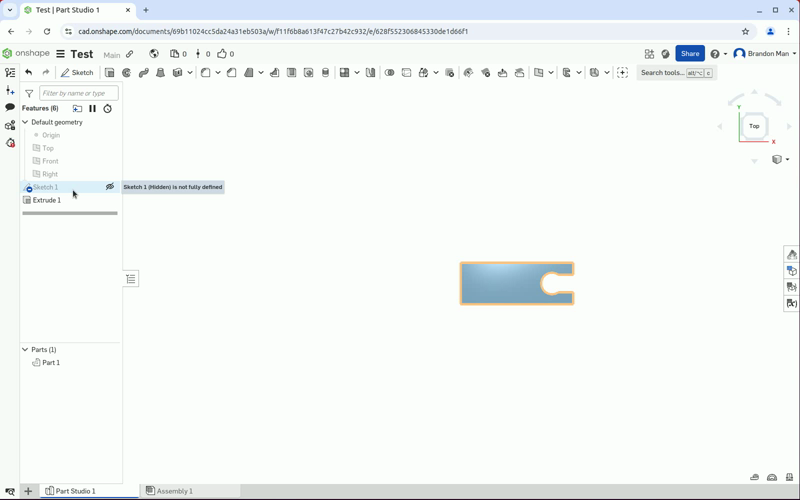
click(73, 189)
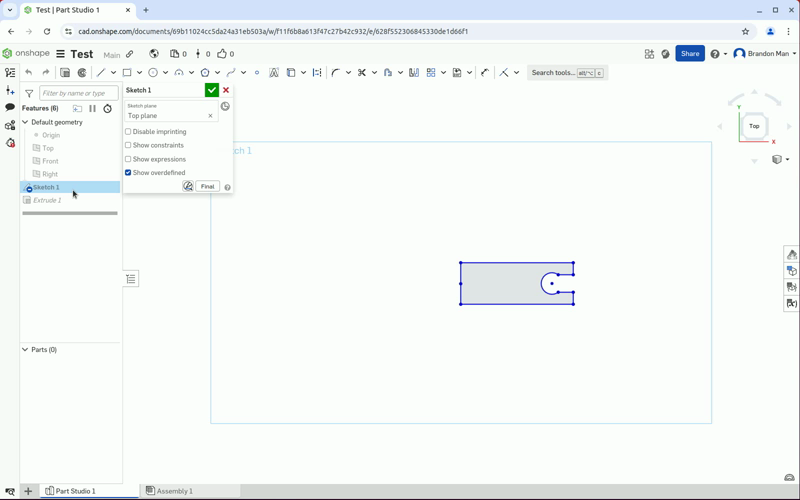
mouse_move(229, 92)
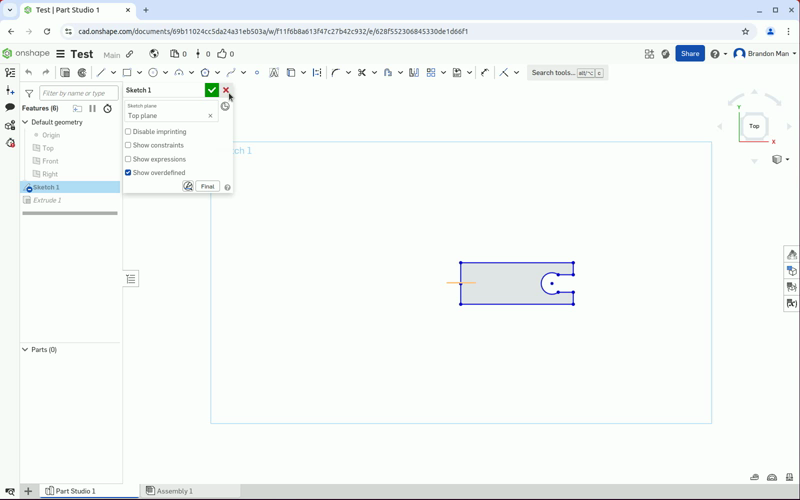
click(229, 92)
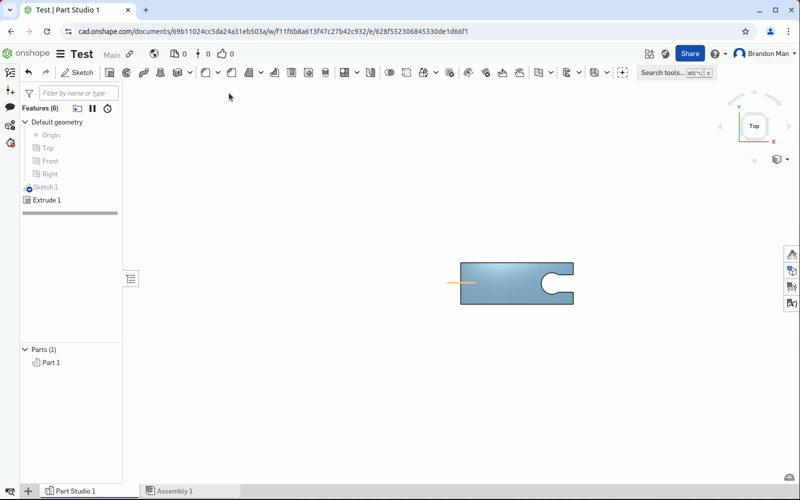
mouse_move(541, 75)
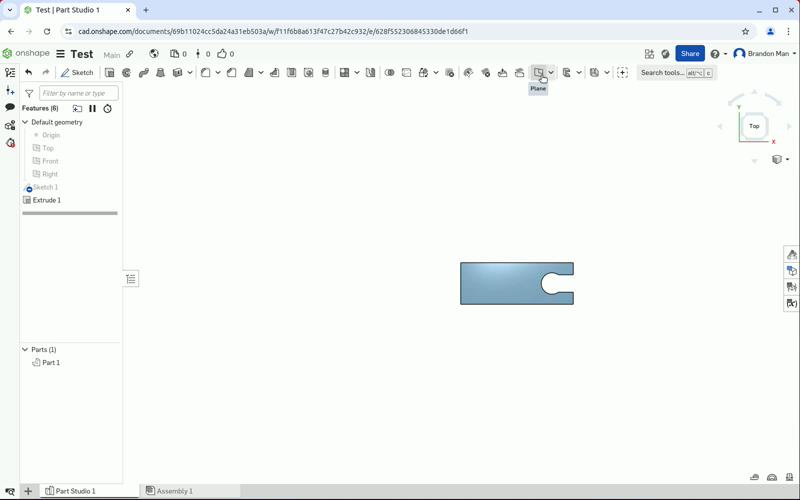
click(541, 75)
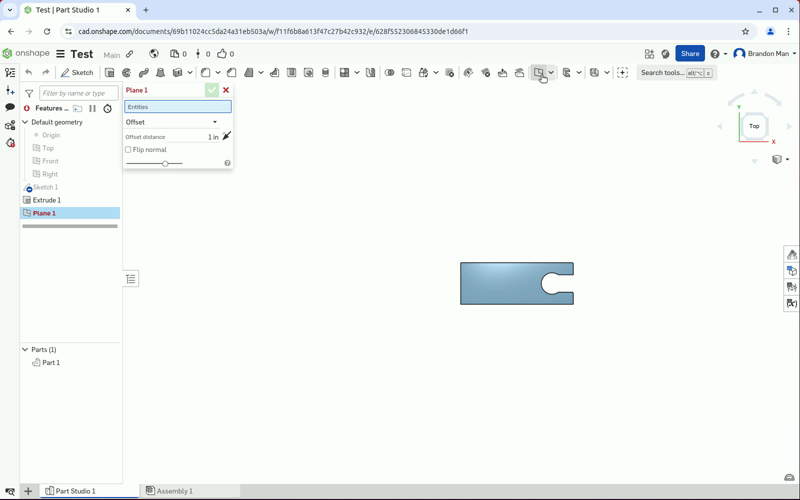
mouse_move(73, 150)
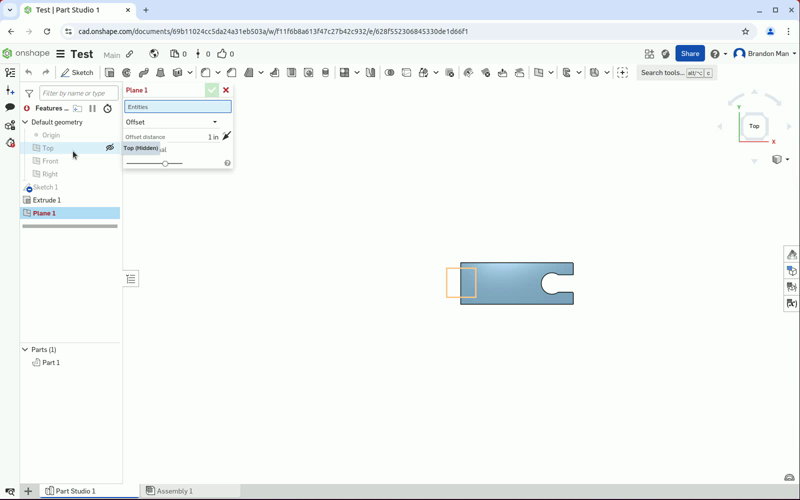
click(73, 150)
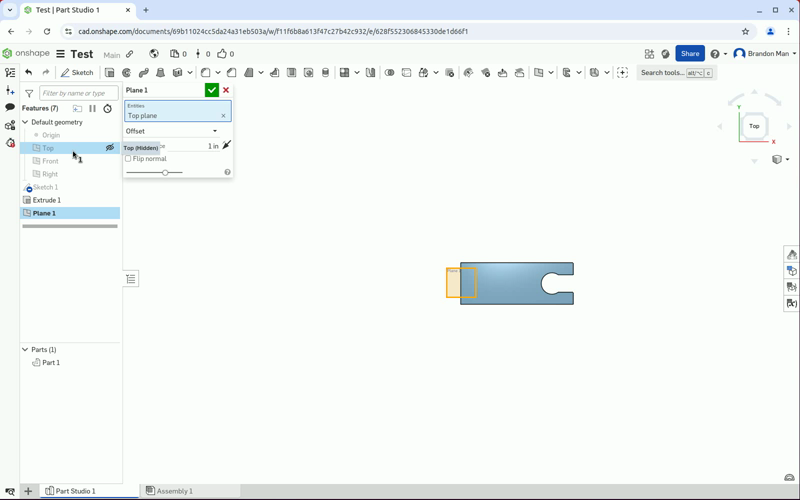
key(tab, 2)
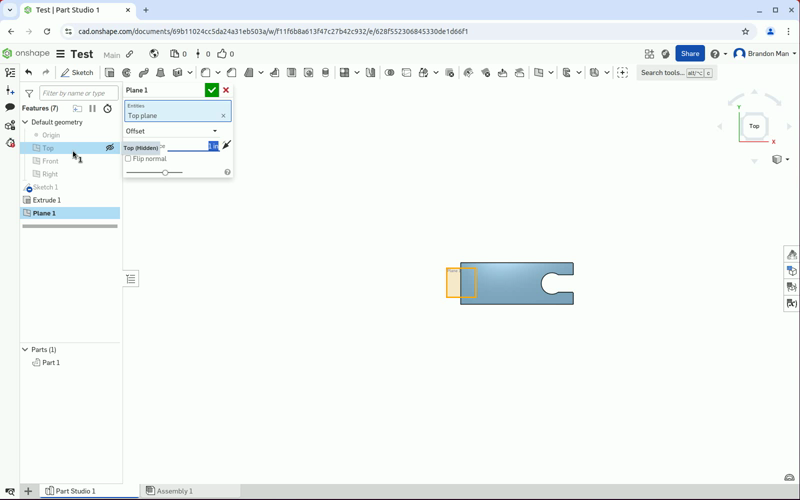
text(2.403)
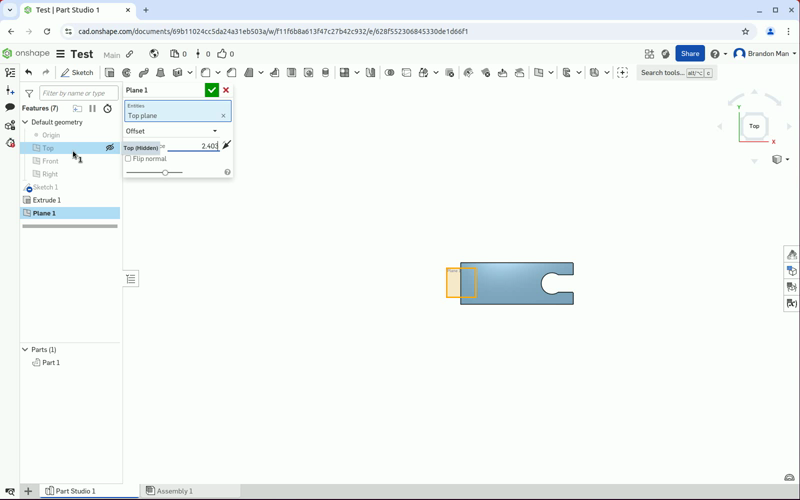
key(enter, 2)
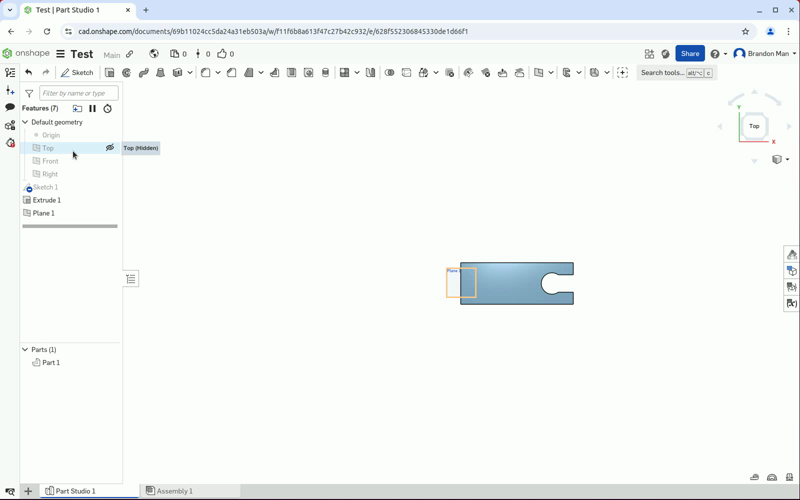
key(shift+s)
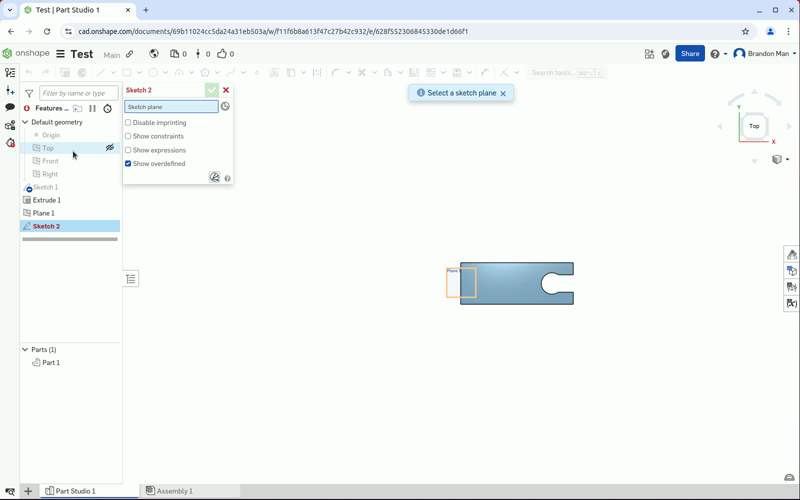
mouse_move(73, 215)
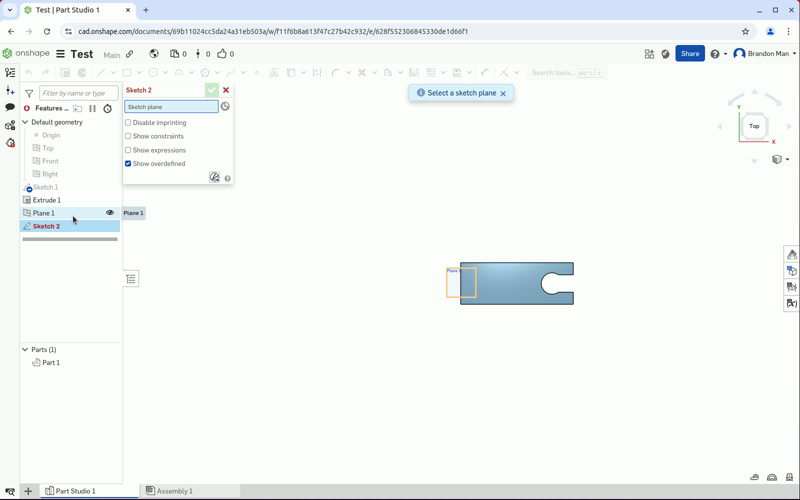
click(73, 215)
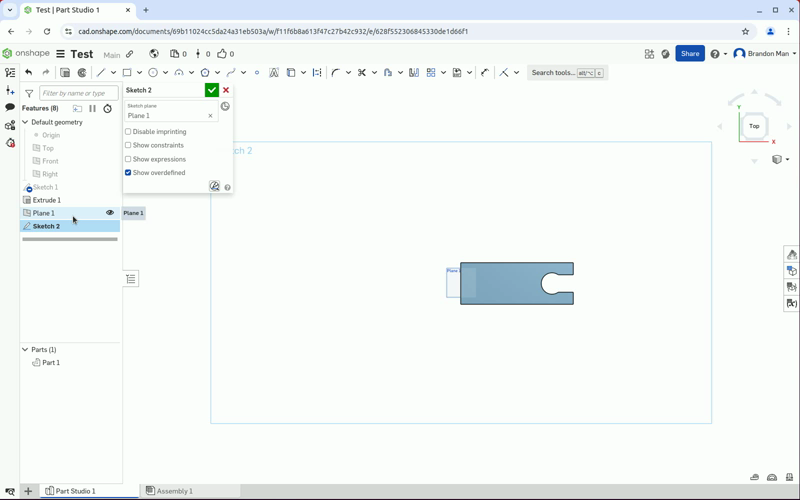
mouse_move(73, 352)
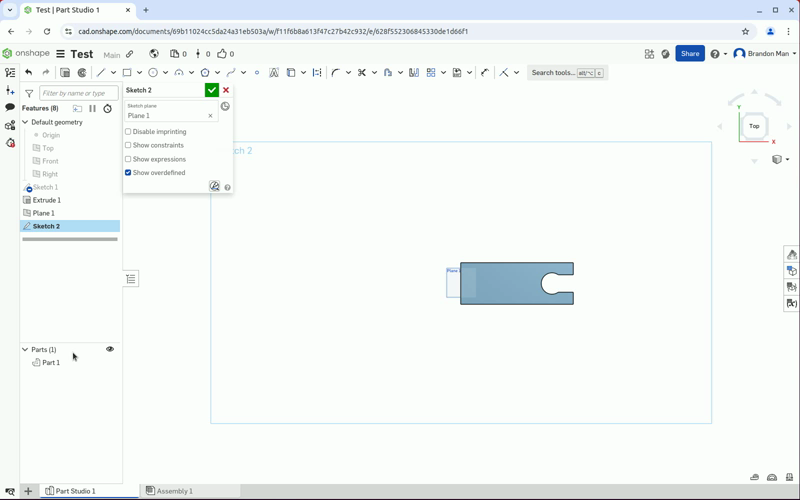
key(y)
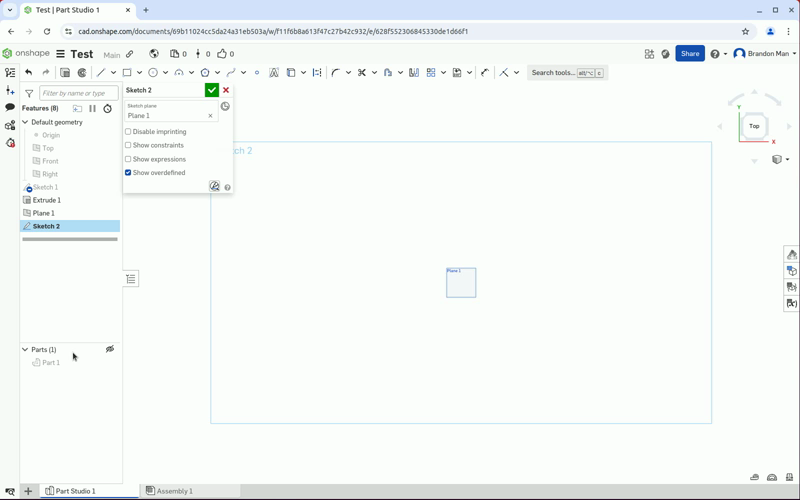
key(l)
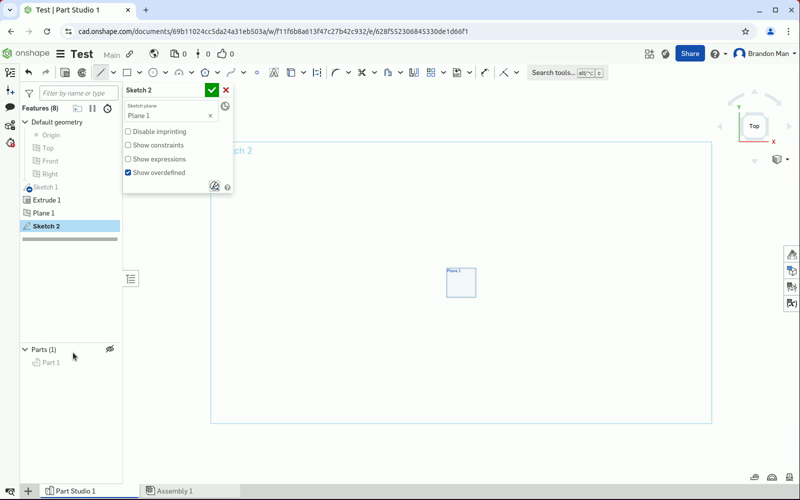
key_down(shift)
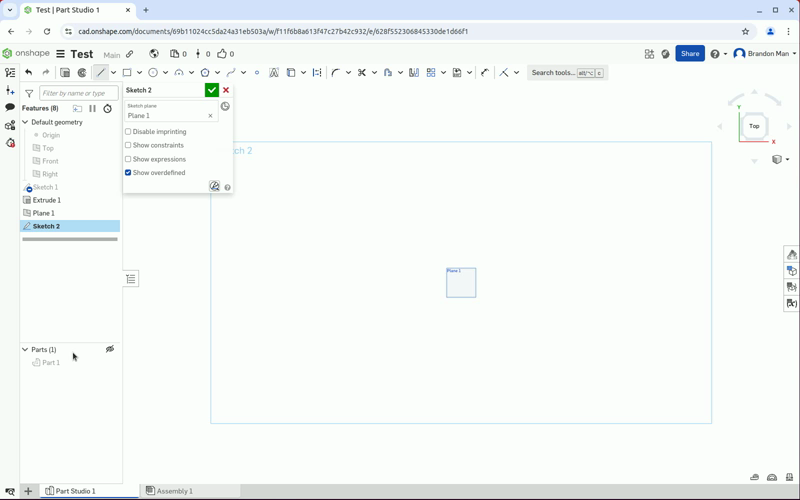
mouse_move(460, 304)
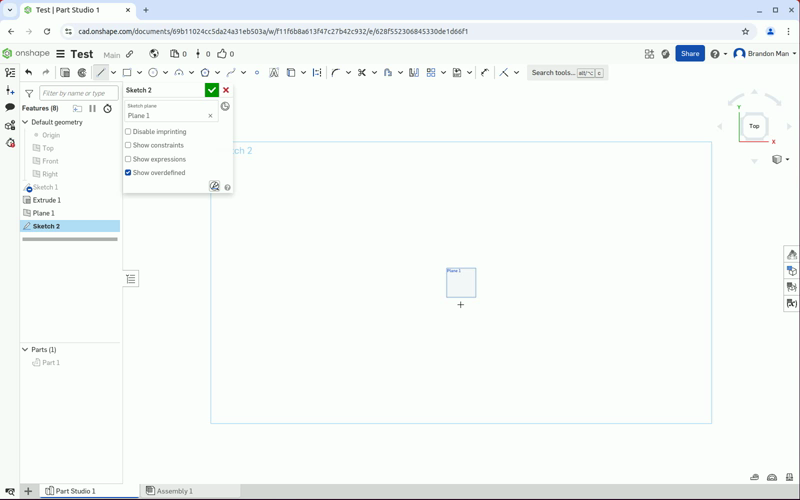
click(460, 304)
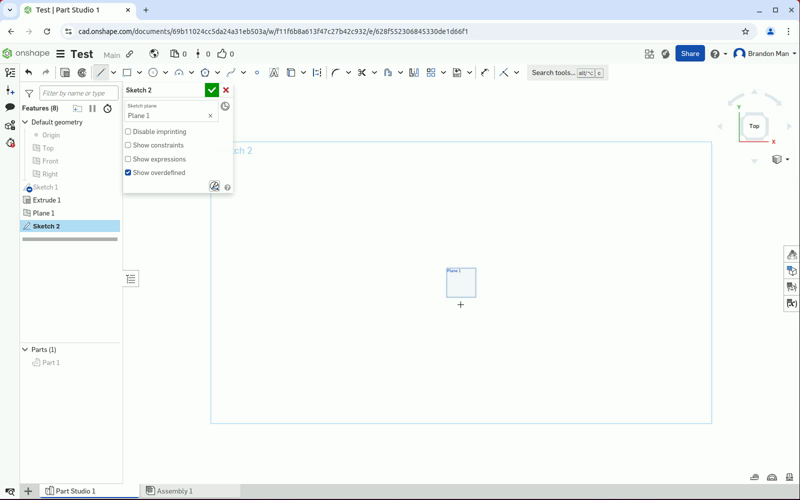
key_up(shift)
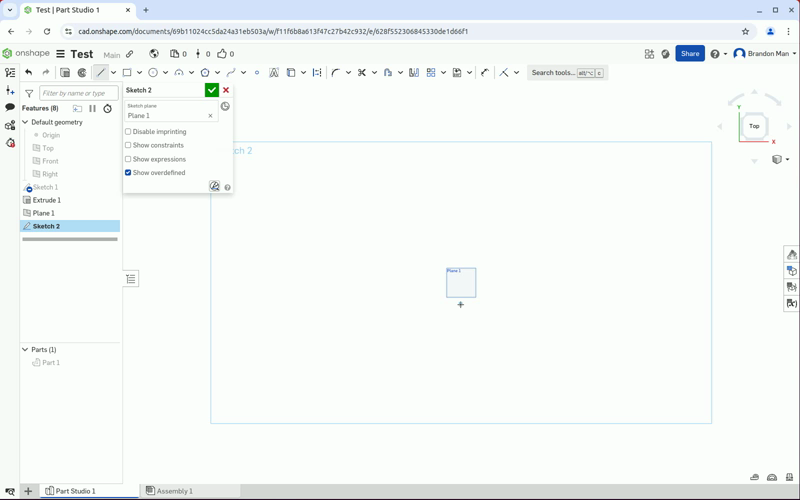
key_down(shift)
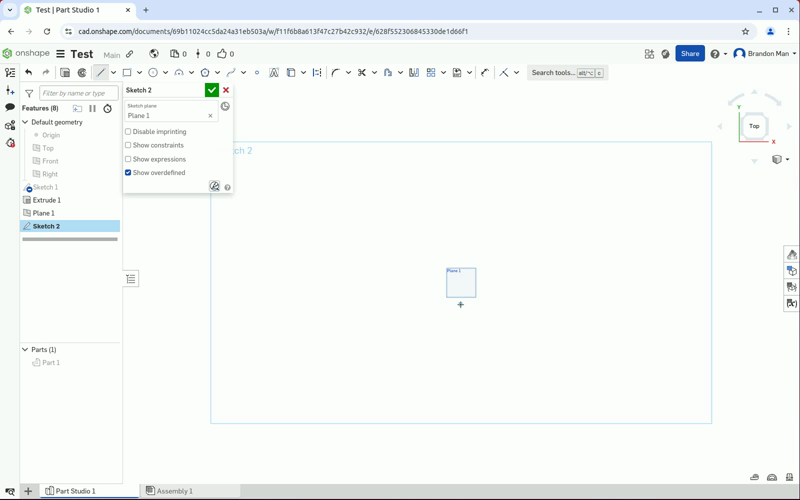
mouse_move(490, 304)
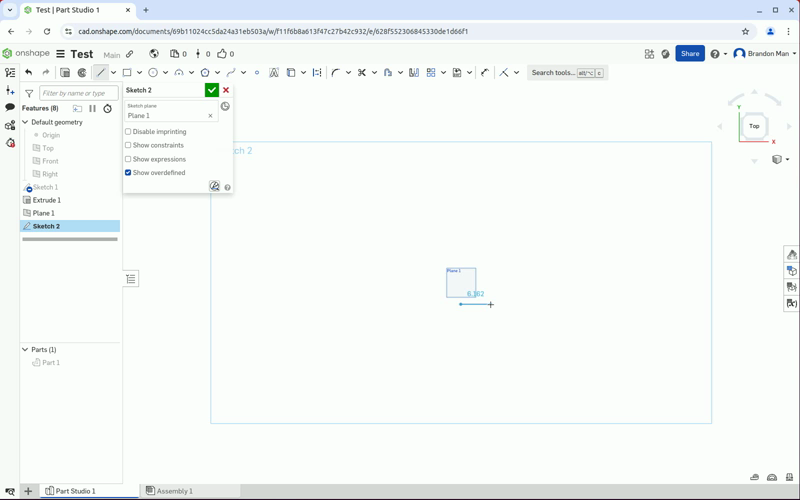
mouse_move(472, 304)
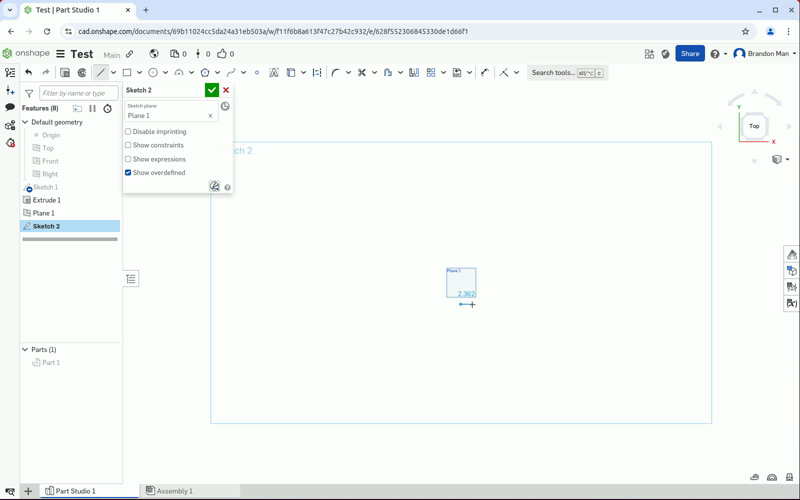
click(472, 304)
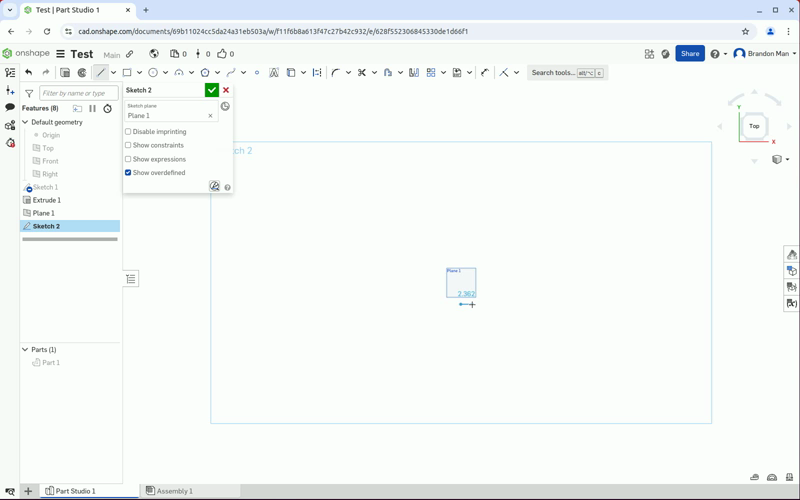
key_up(shift)
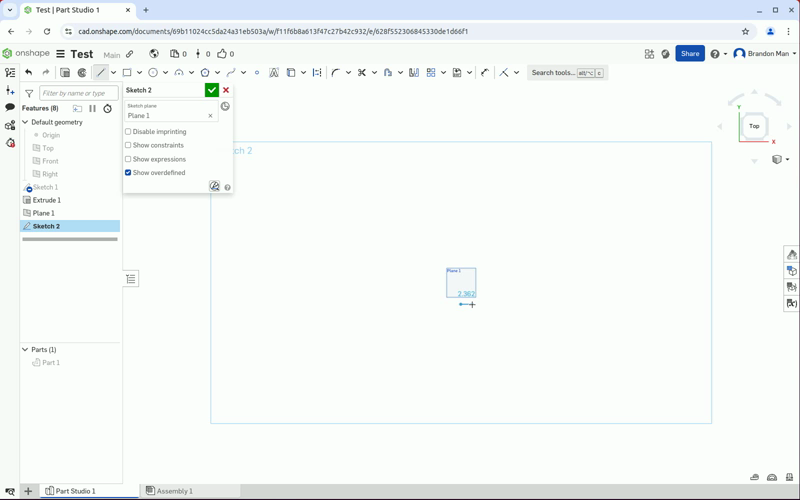
key_down(shift)
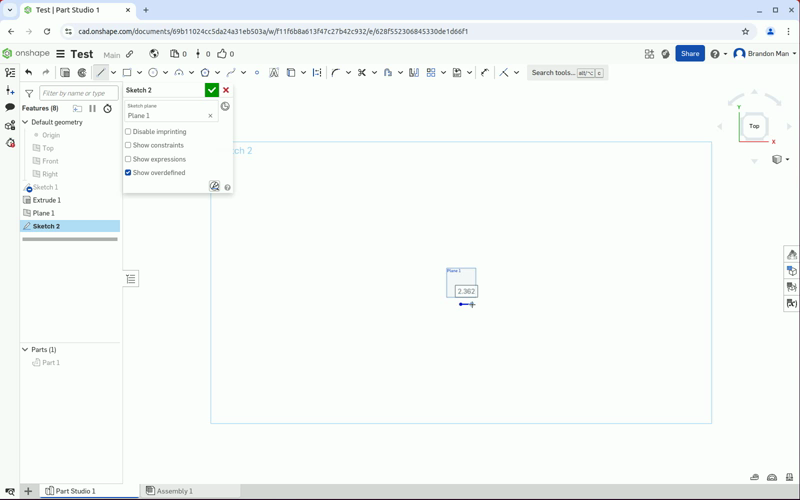
mouse_move(502, 304)
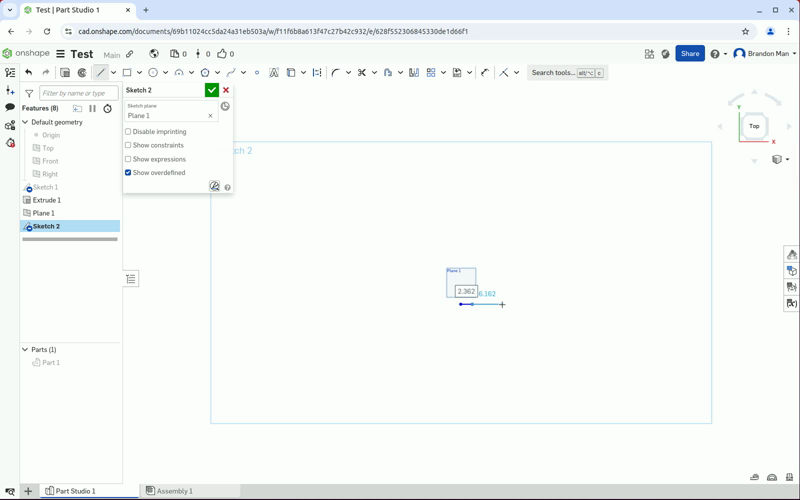
mouse_move(472, 262)
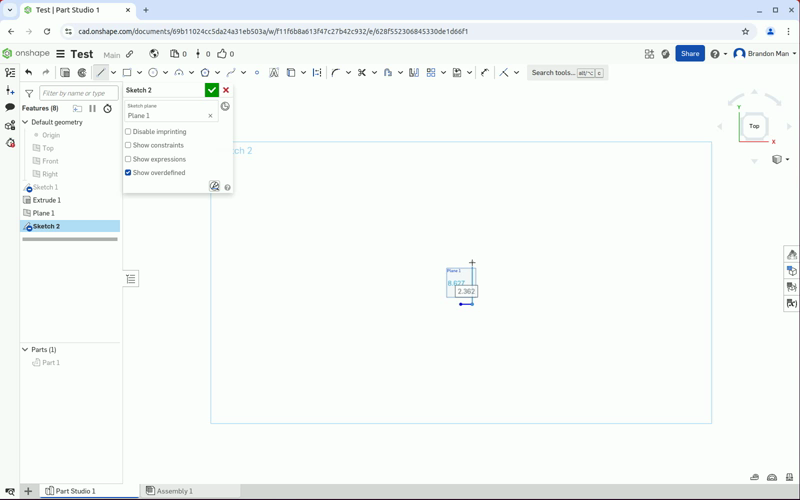
click(472, 262)
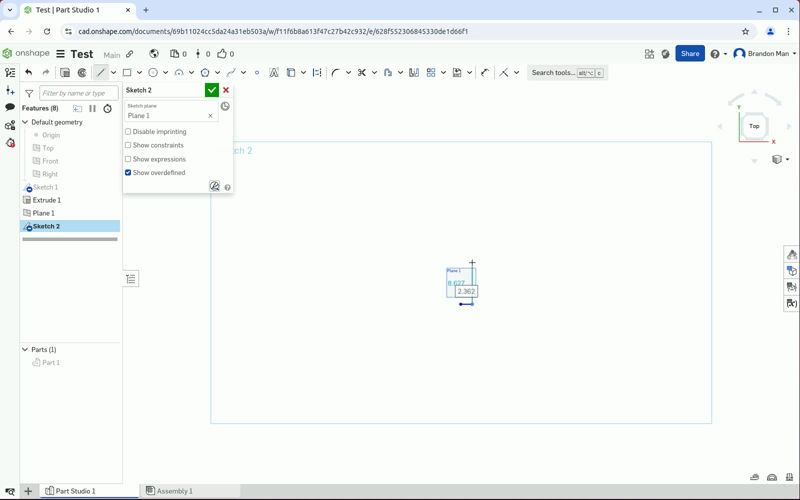
key_up(shift)
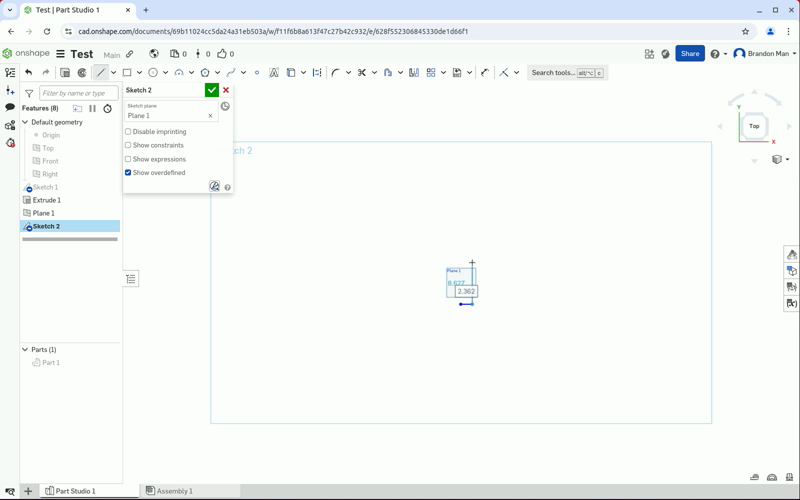
key_down(shift)
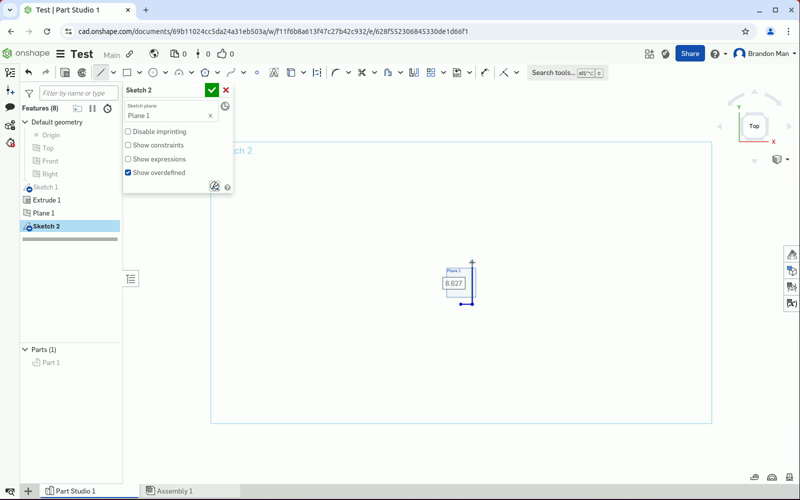
mouse_move(502, 262)
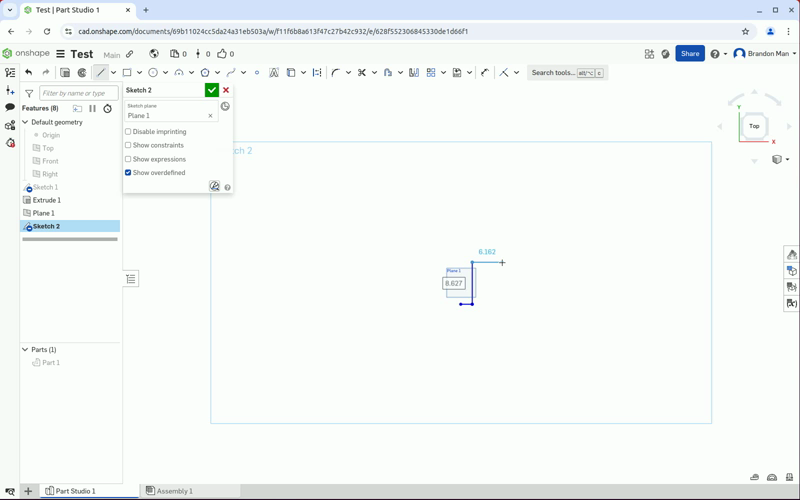
mouse_move(460, 262)
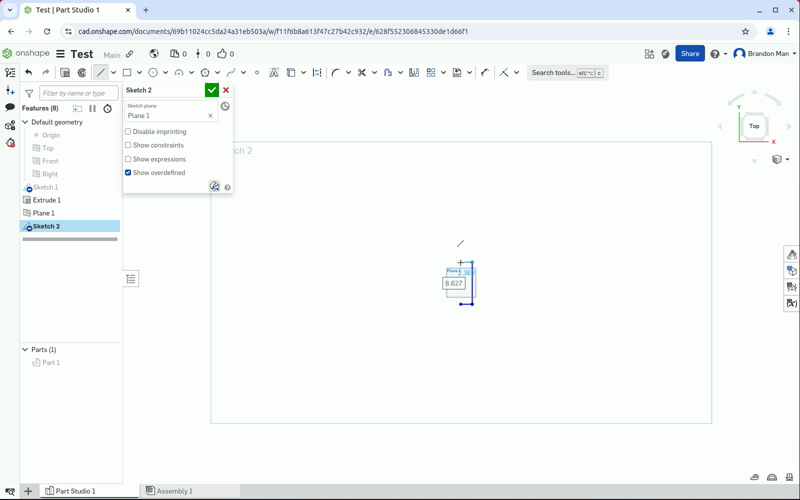
click(460, 262)
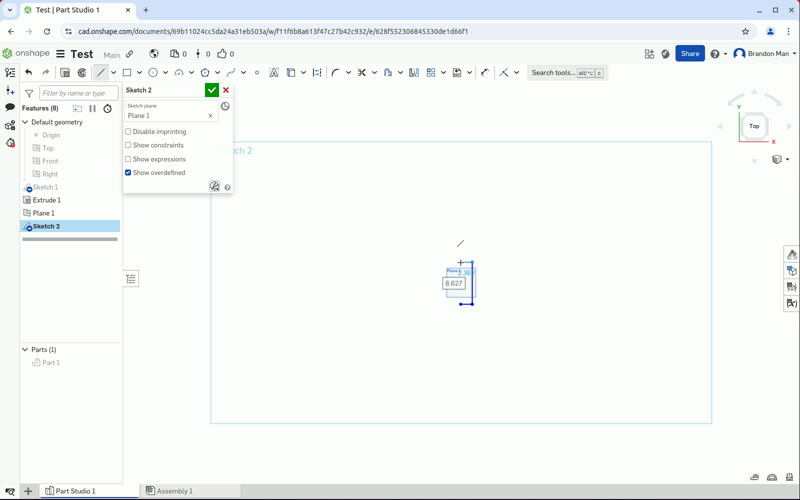
key_up(shift)
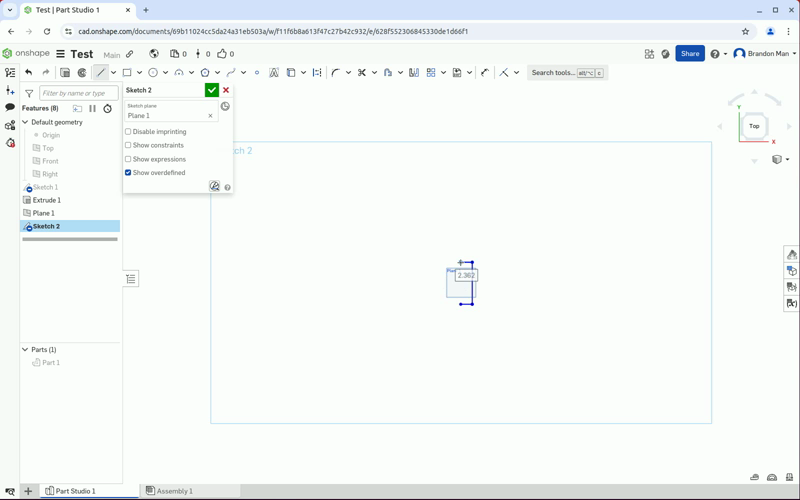
mouse_move(490, 262)
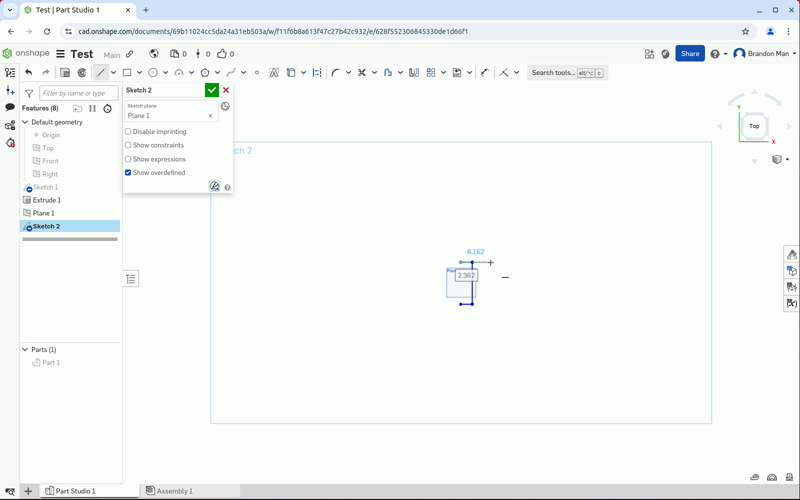
key_down(shift)
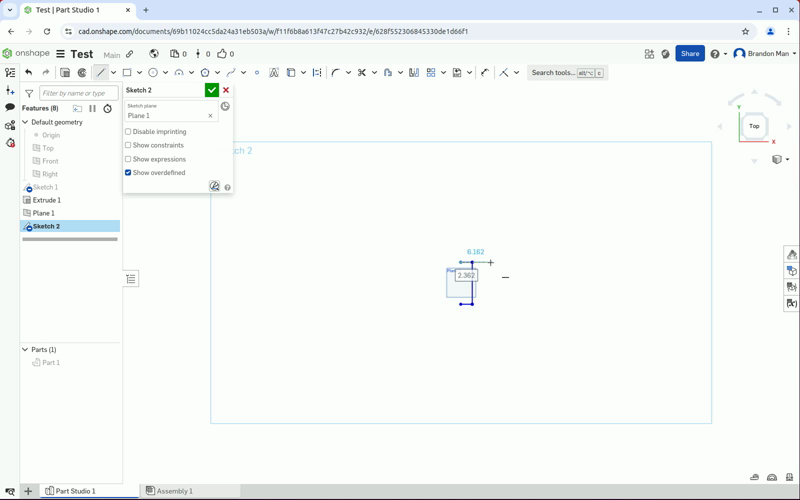
mouse_move(460, 304)
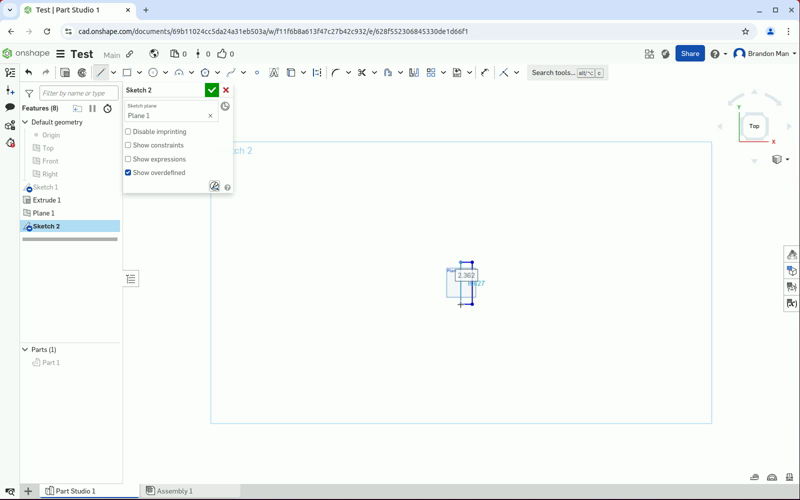
key_up(shift)
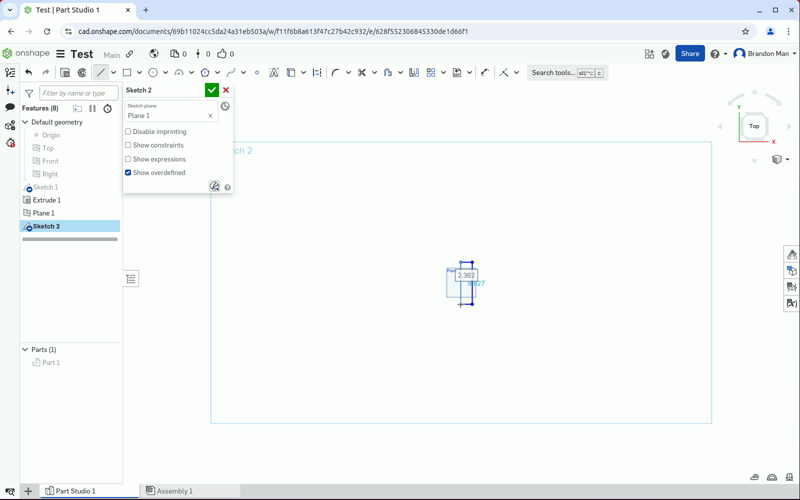
click(460, 304)
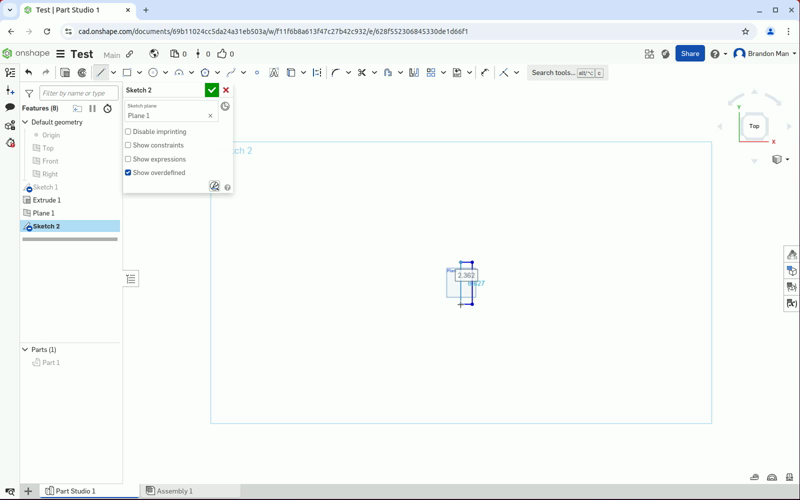
key(esc)
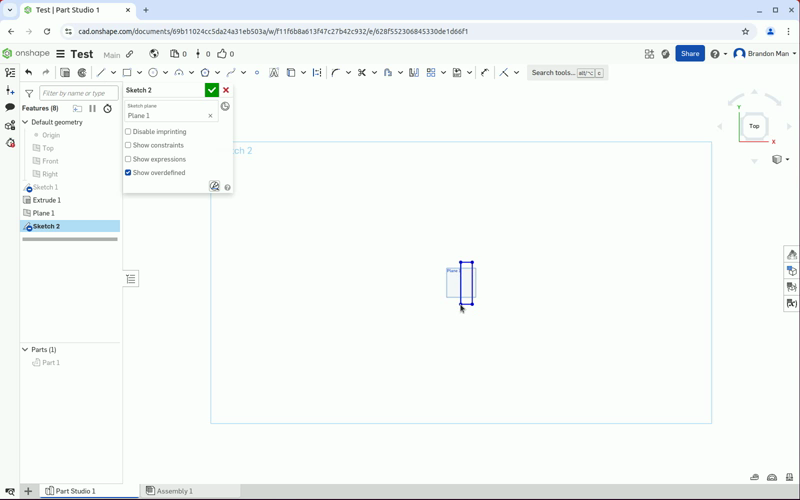
mouse_move(471, 269)
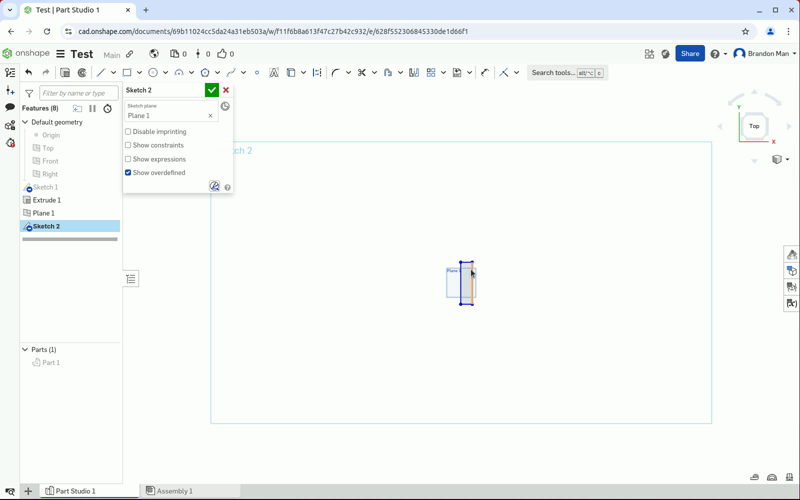
scroll(6)
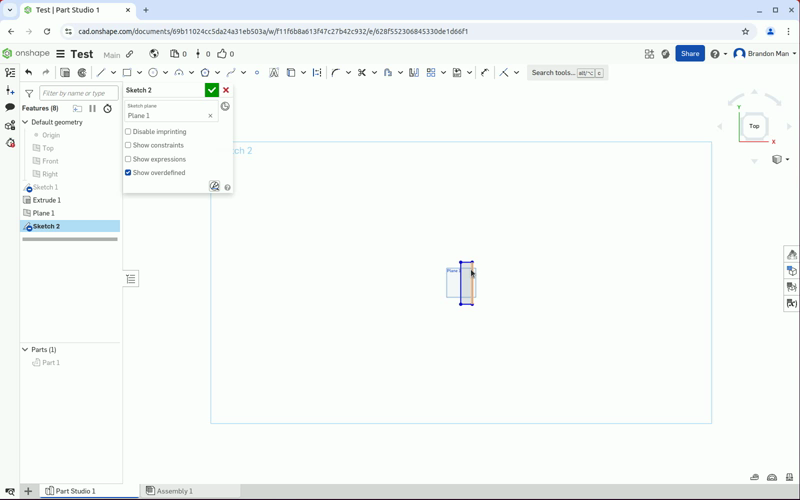
scroll(6)
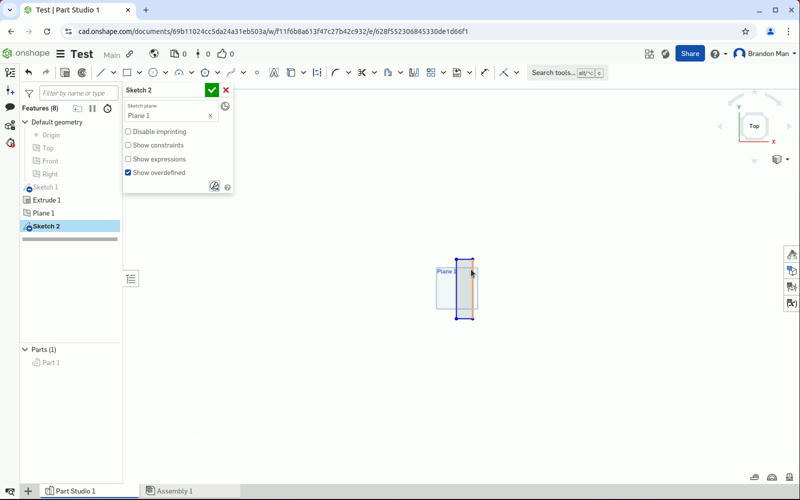
scroll(6)
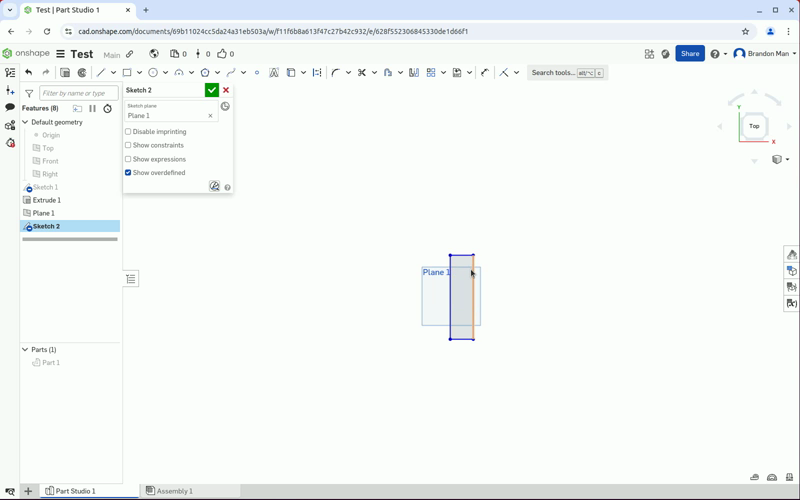
scroll(6)
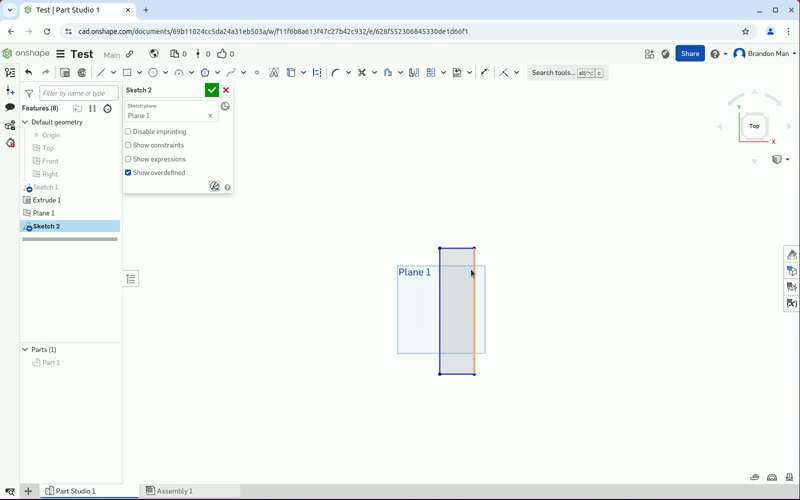
scroll(6)
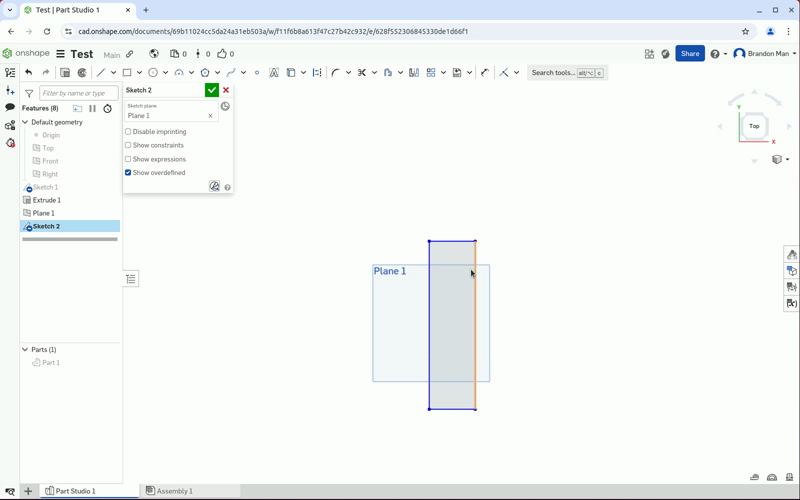
scroll(6)
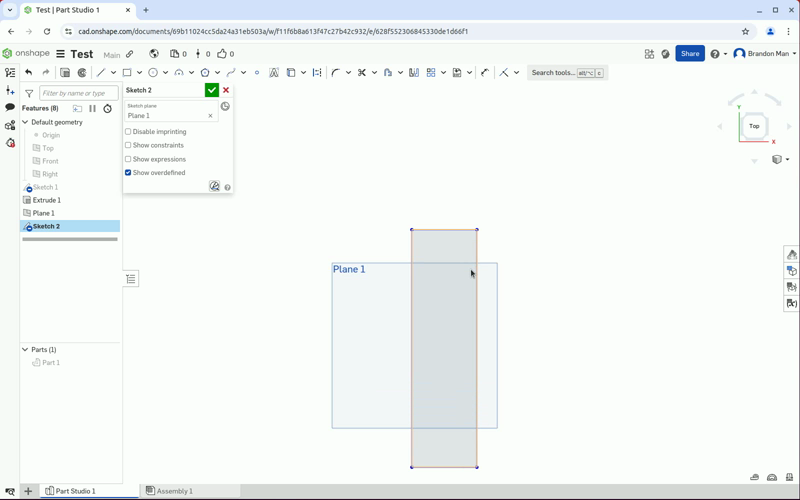
scroll(6)
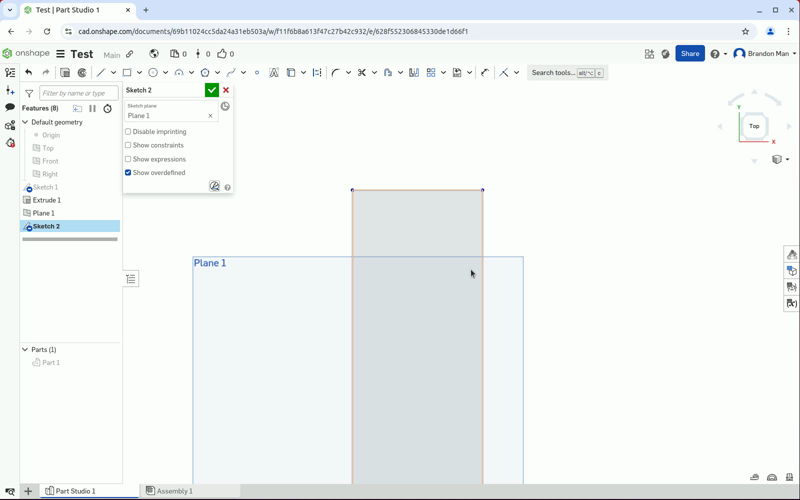
click(471, 269)
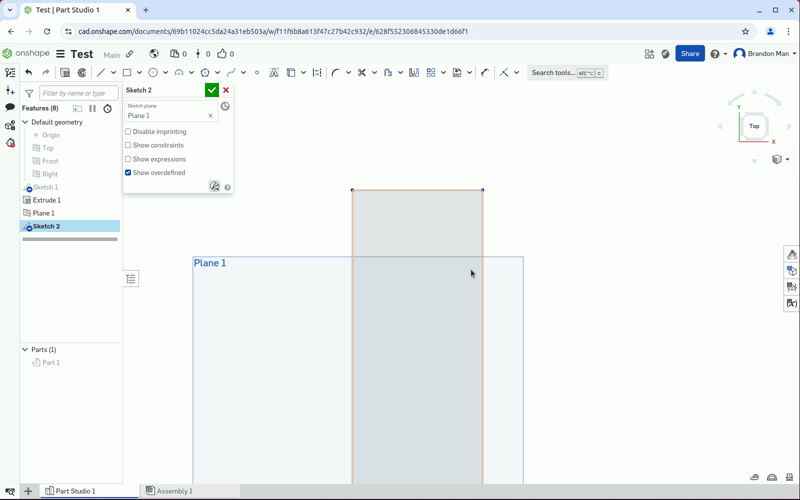
scroll(-6)
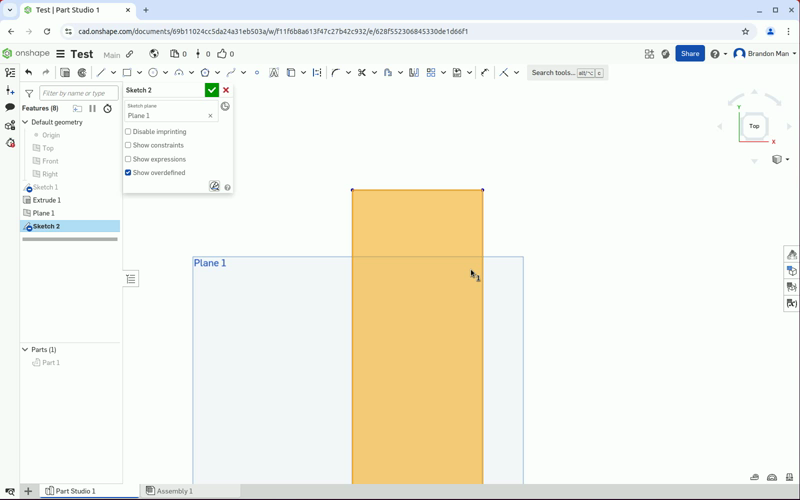
scroll(-6)
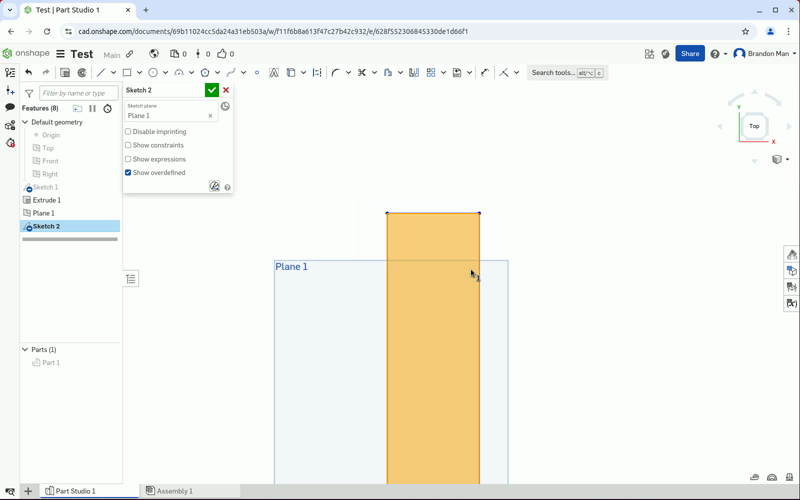
scroll(-6)
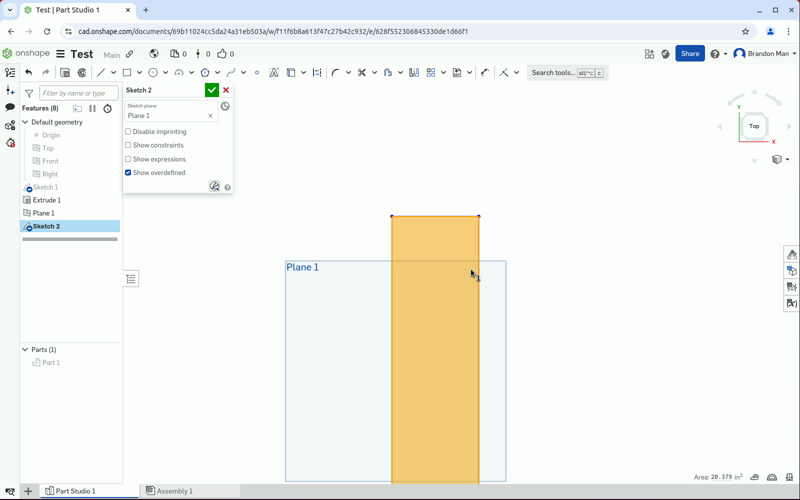
scroll(-6)
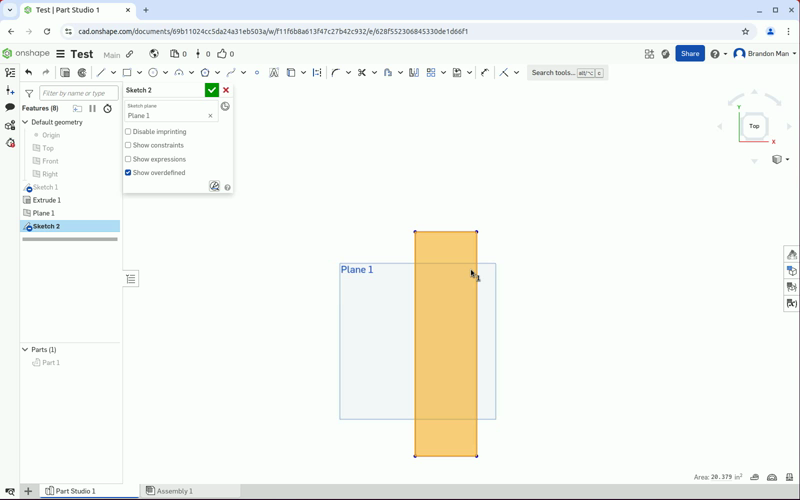
scroll(-6)
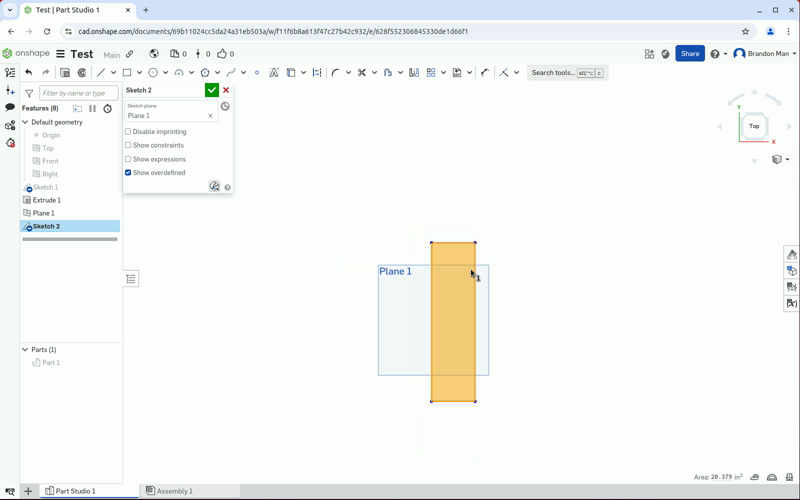
scroll(-6)
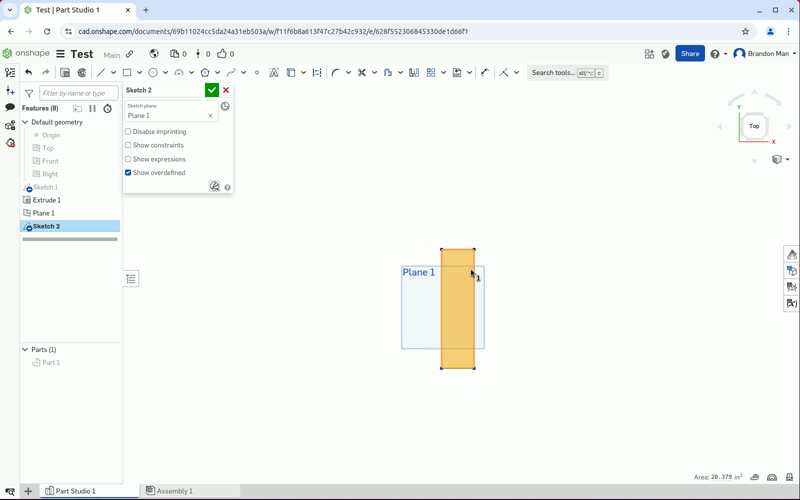
scroll(-6)
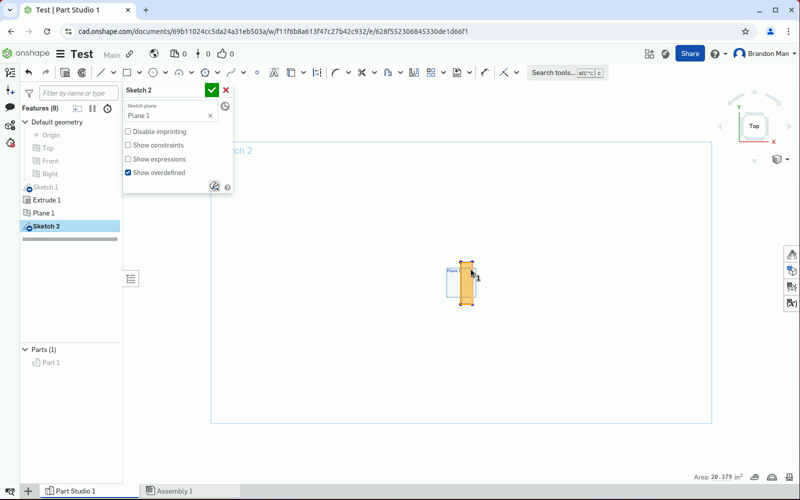
mouse_move(73, 352)
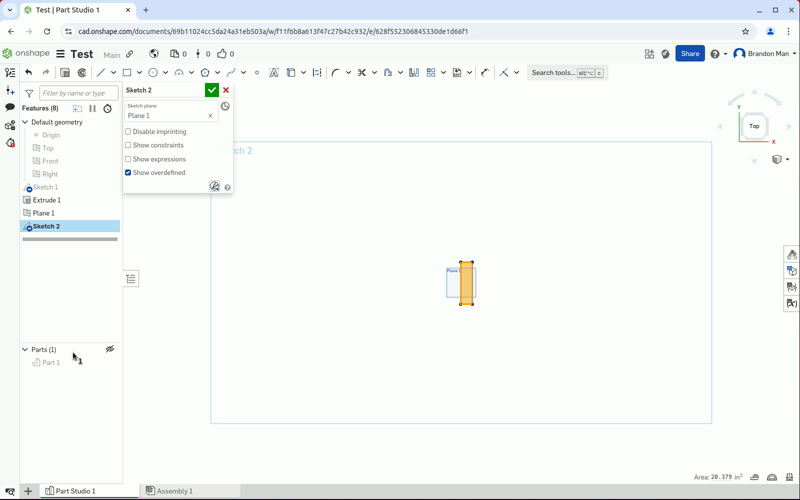
key(shift+y)
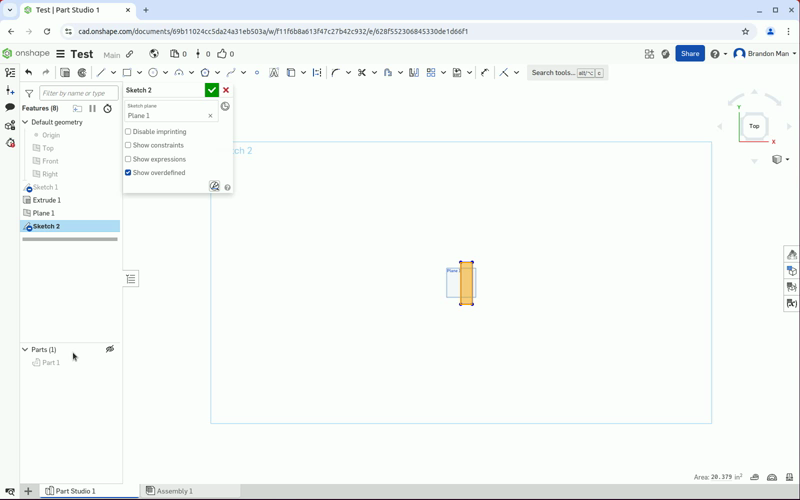
key(shift+e)
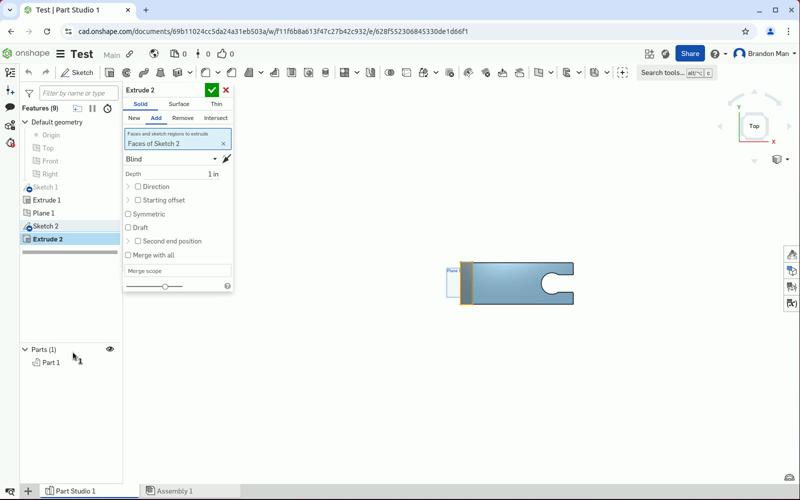
mouse_move(143, 106)
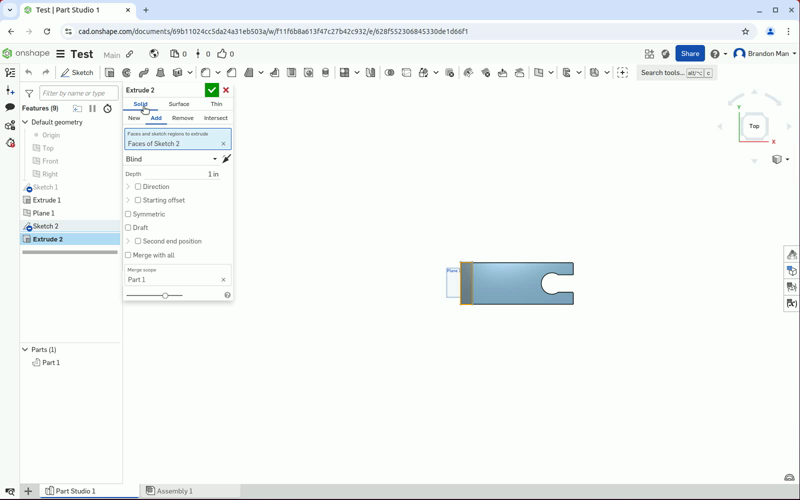
click(143, 106)
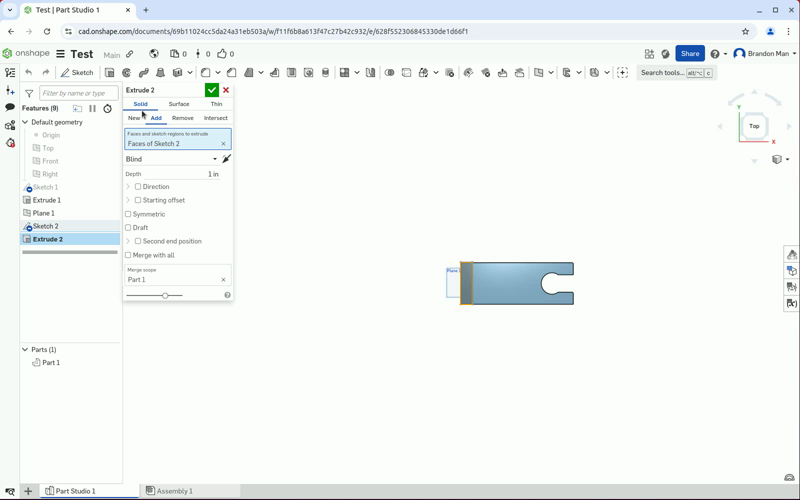
mouse_move(137, 120)
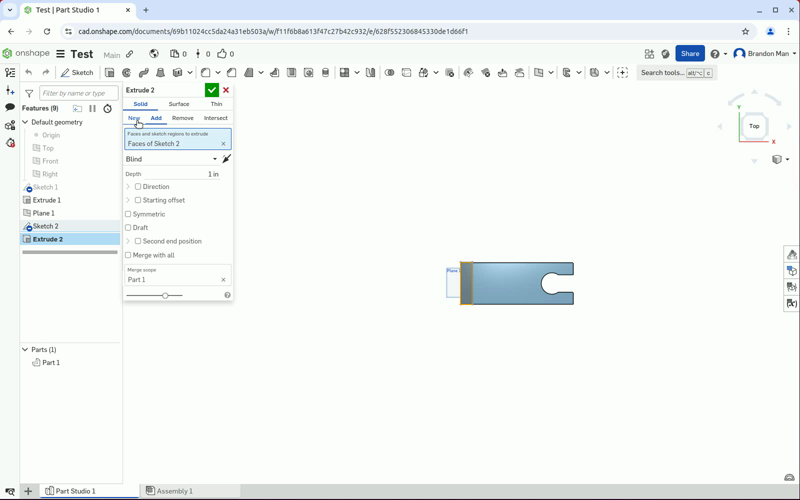
click(137, 120)
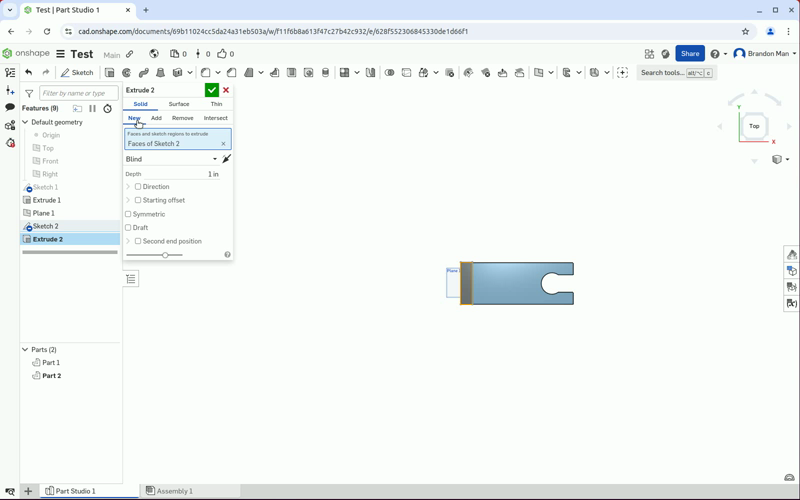
key(tab, 4)
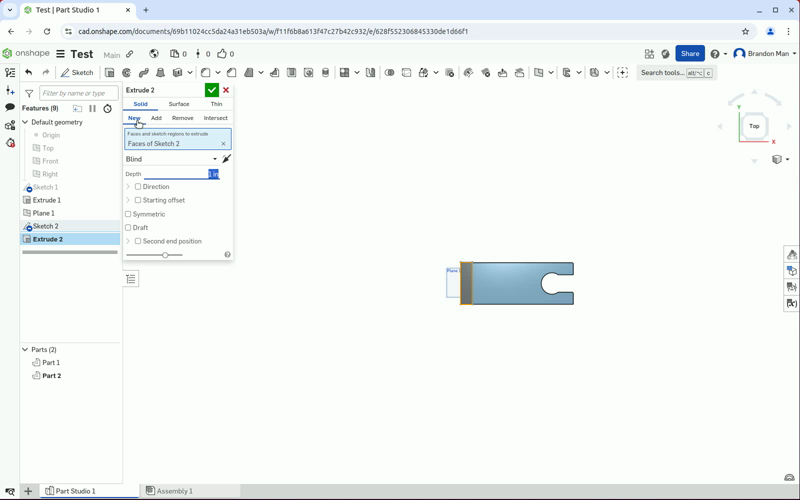
text(15.405)
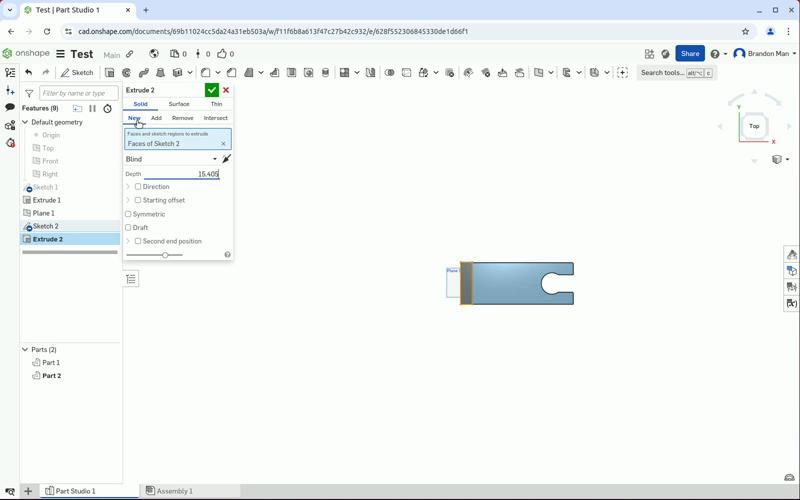
key(enter)
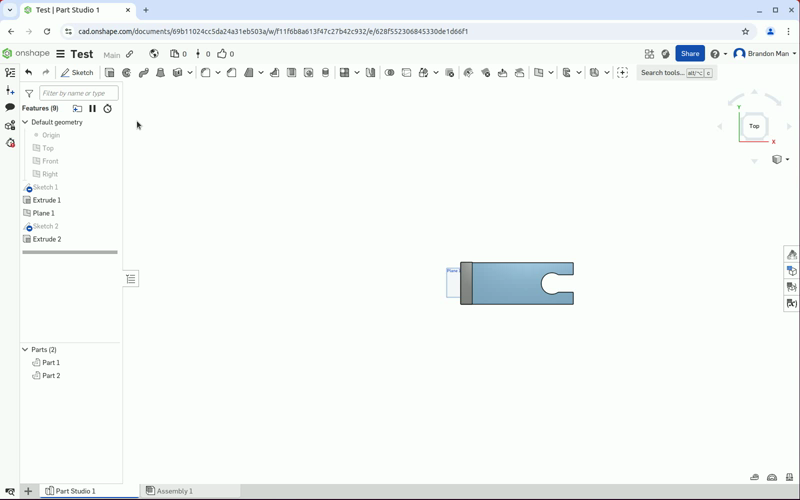
key(shift+h)
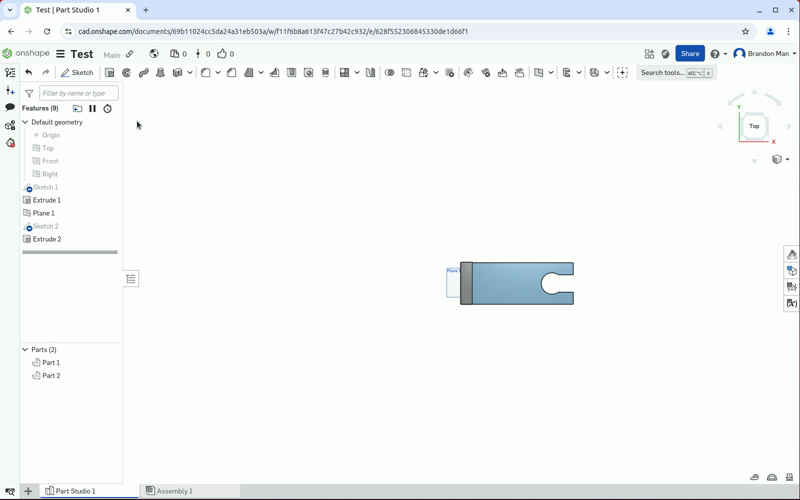
key(shift+h)
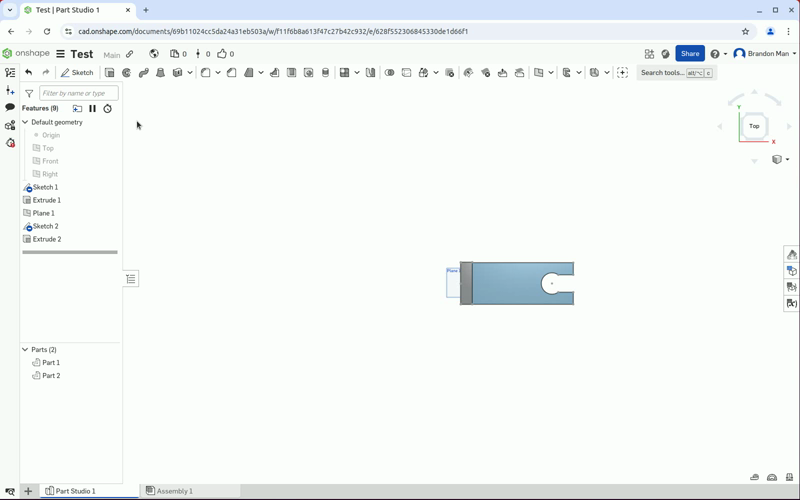
key(shift+7)
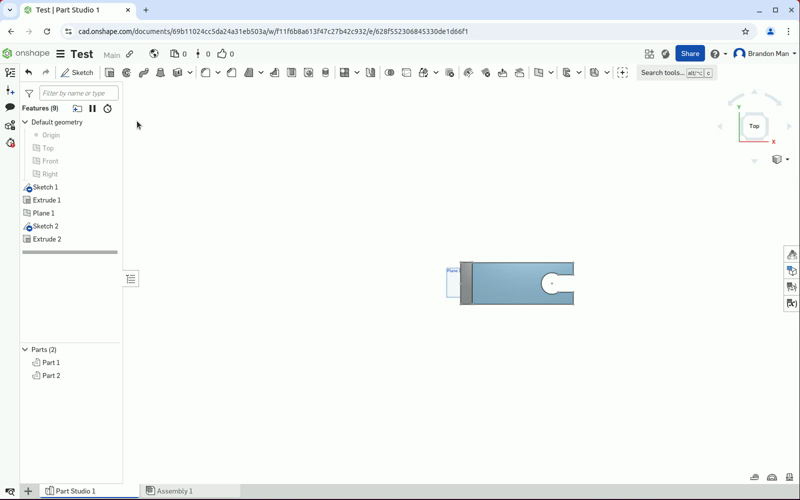
key(up, 3)
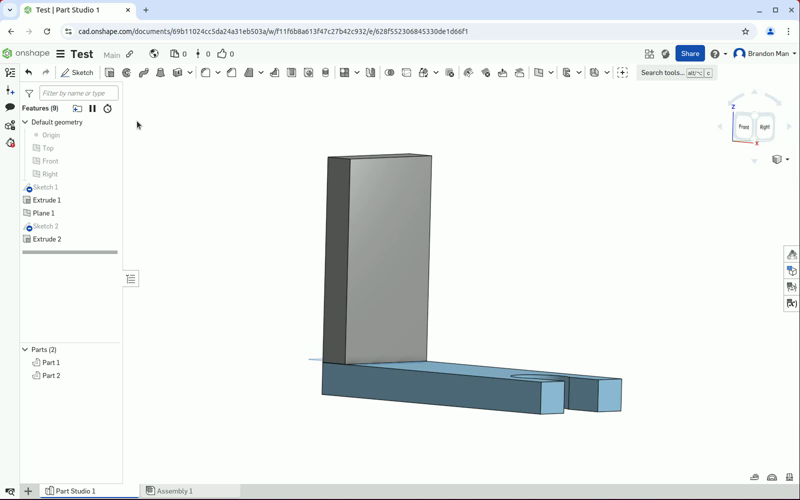
key(left, 3)
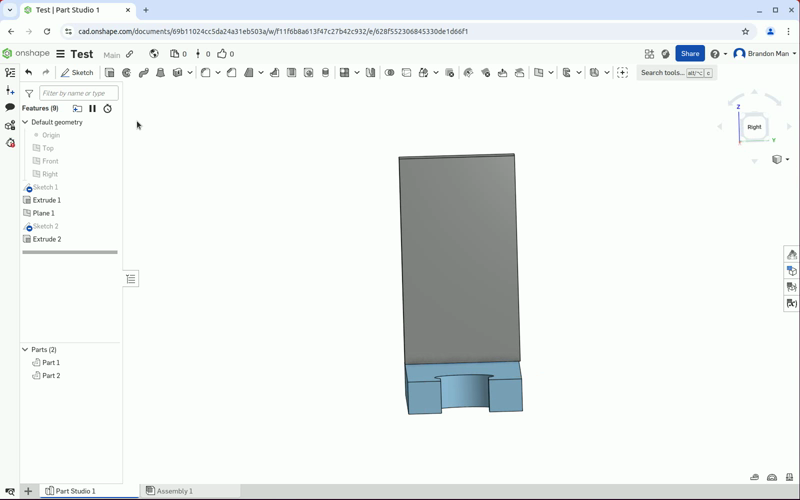
key(right, 3)
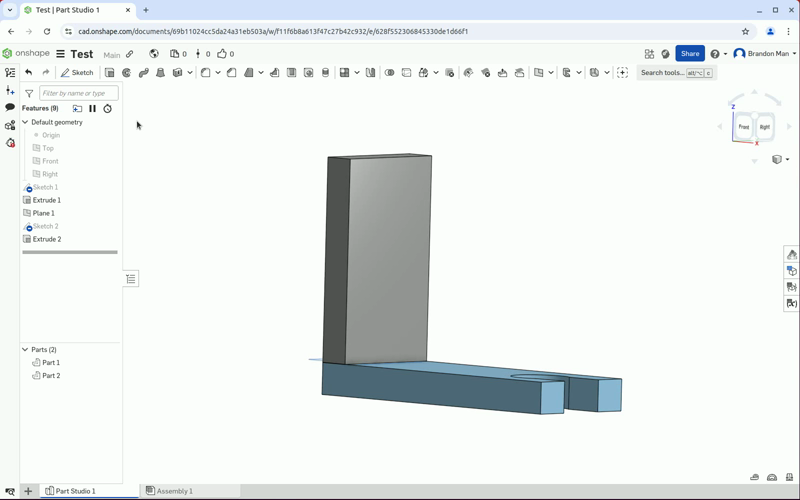
key(down, 3)
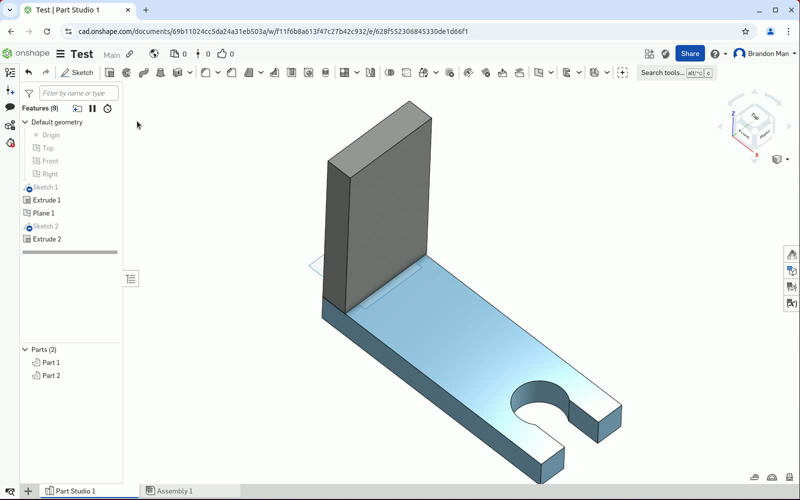
mouse_move(73, 189)
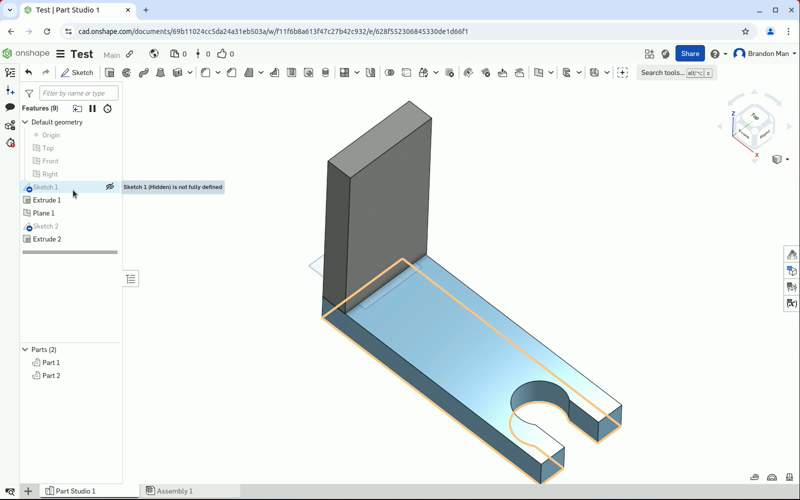
click(73, 189)